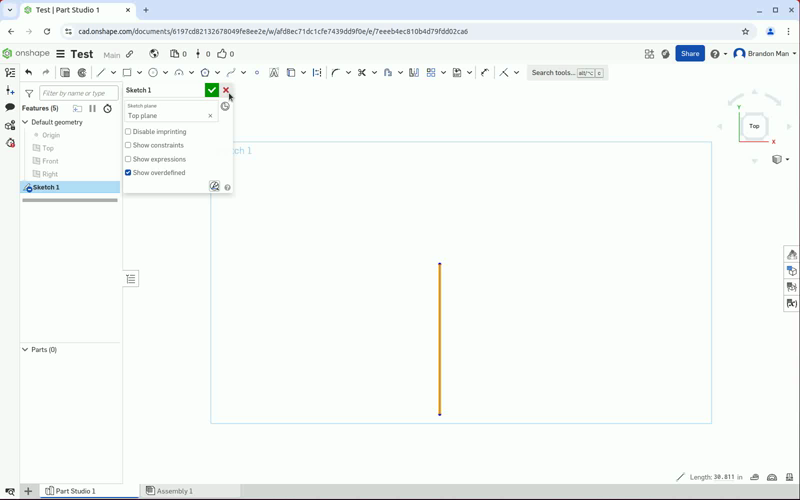
key(shift+h)
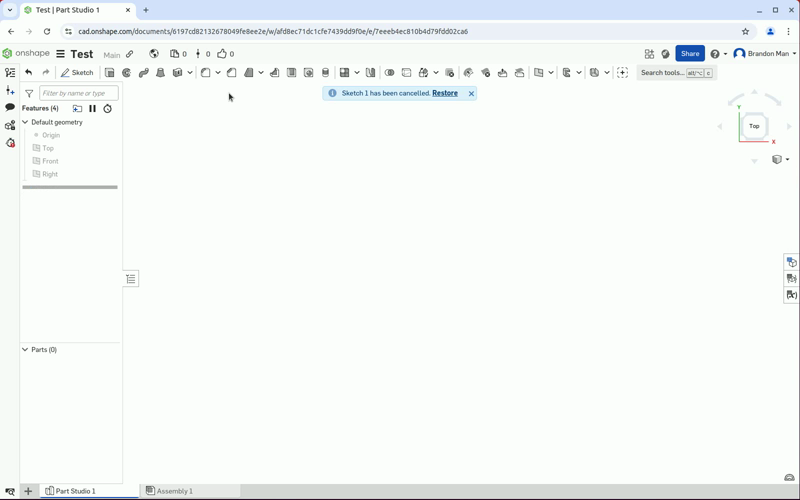
mouse_move(73, 352)
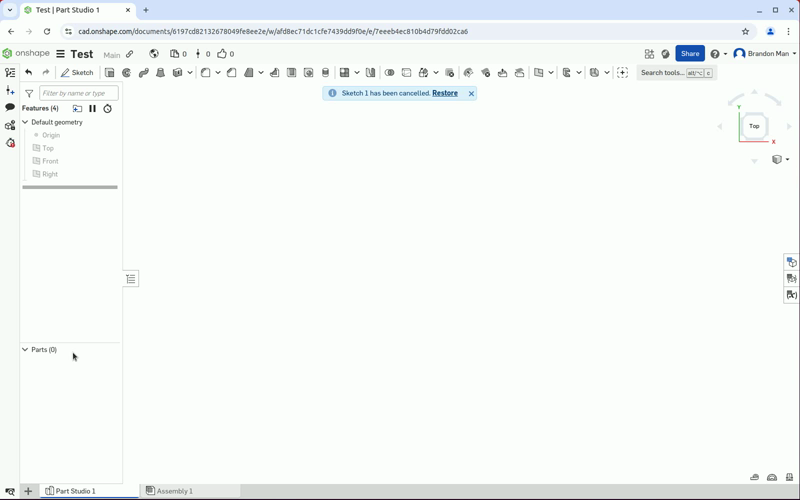
key(y)
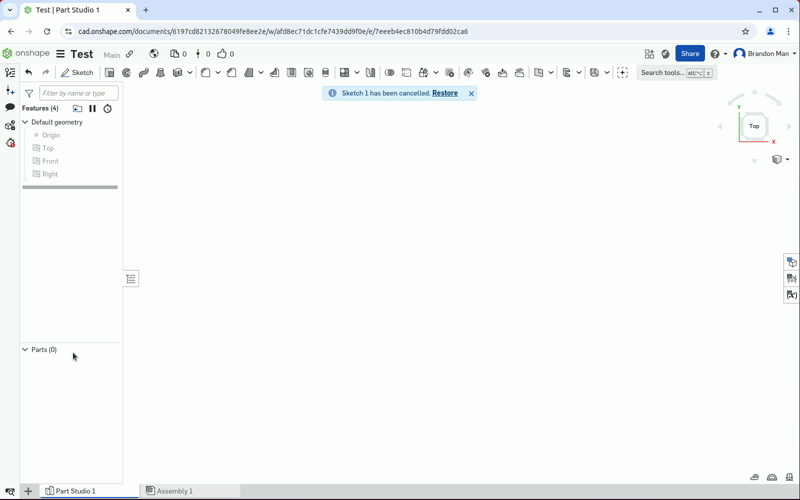
key(shift+p)
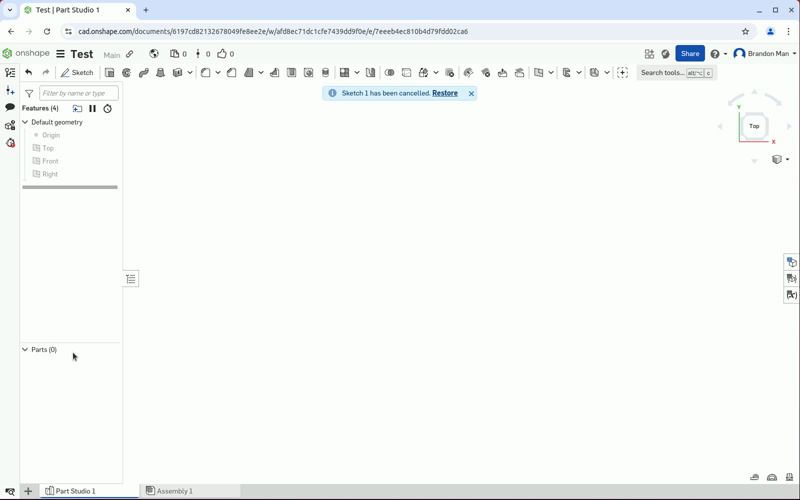
key(space)
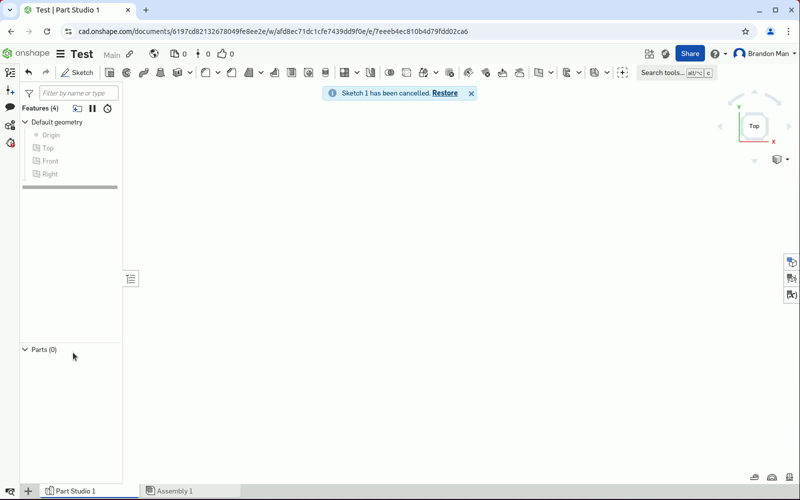
key_down(shift)
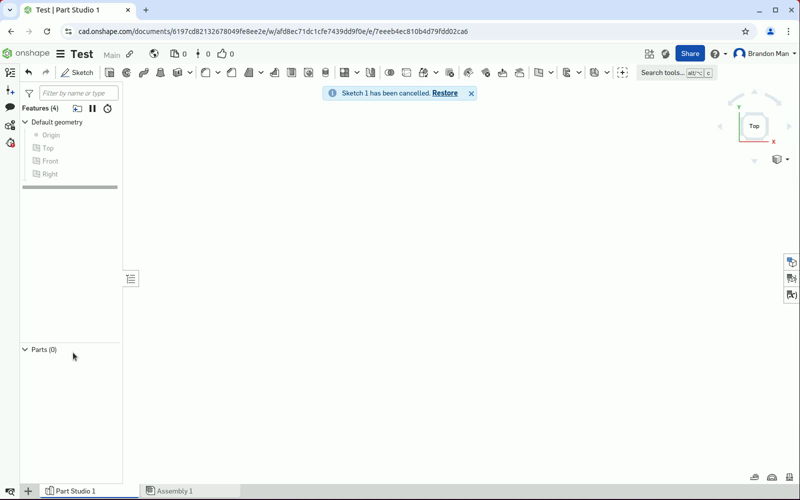
key(up)
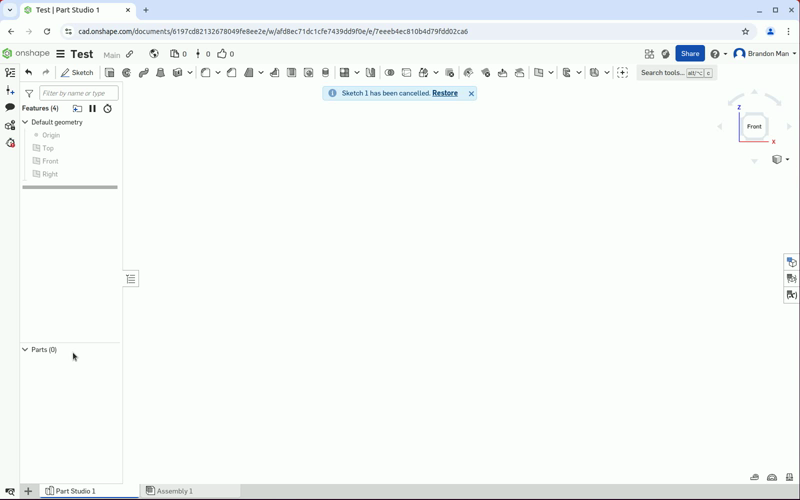
key_up(shift)
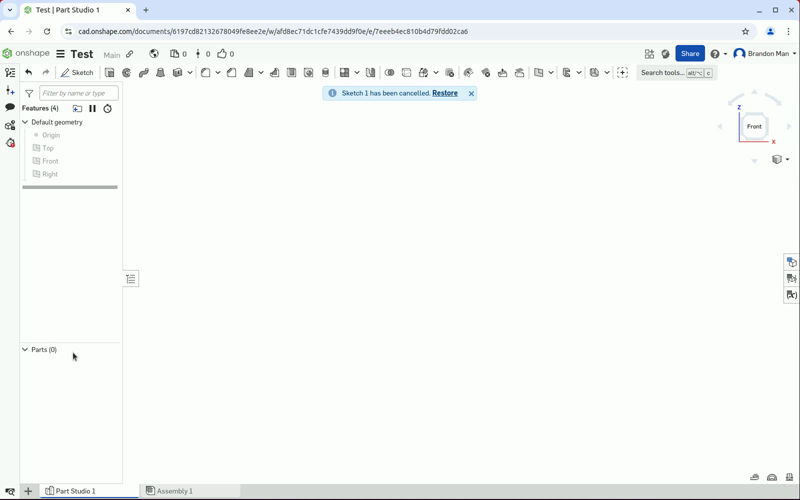
key(space)
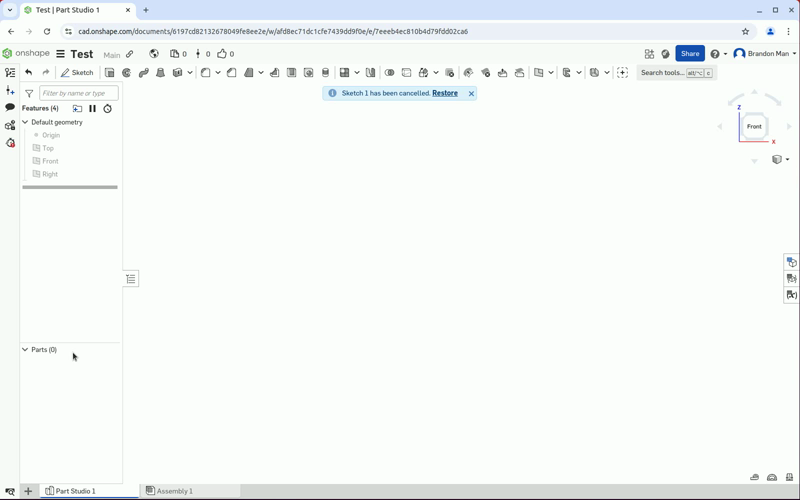
key_down(shift)
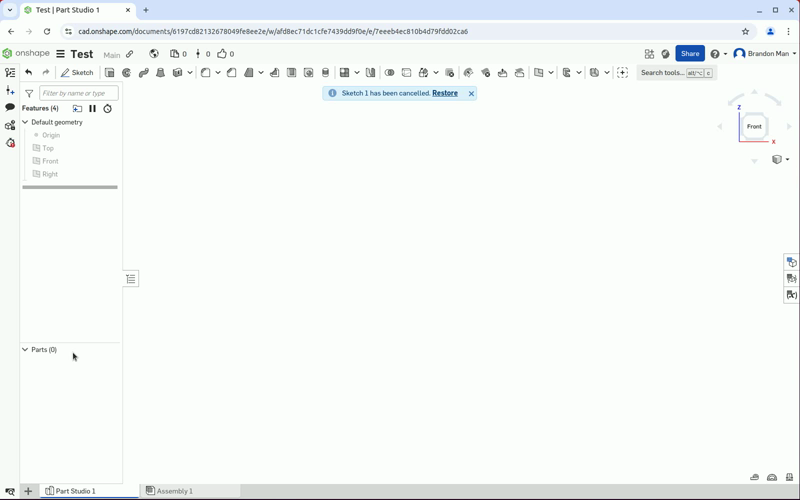
key(left)
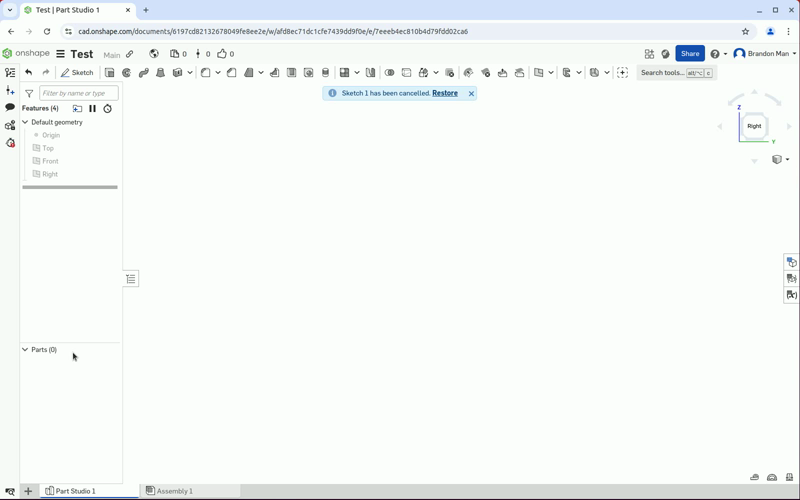
key_up(shift)
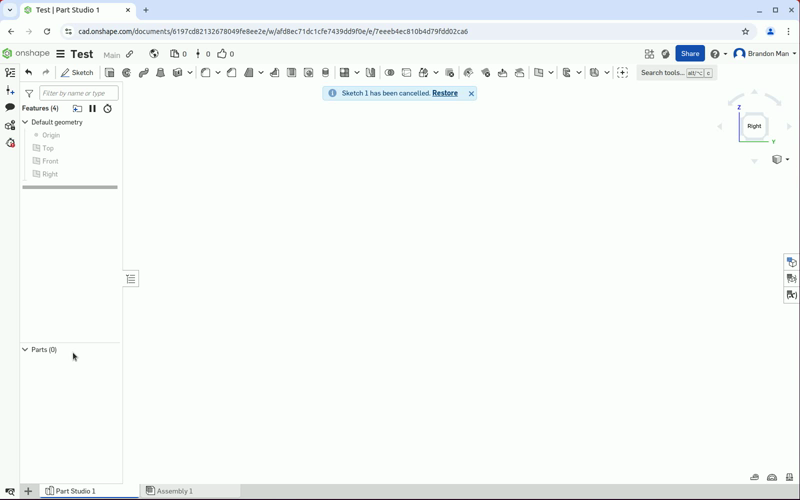
mouse_move(73, 352)
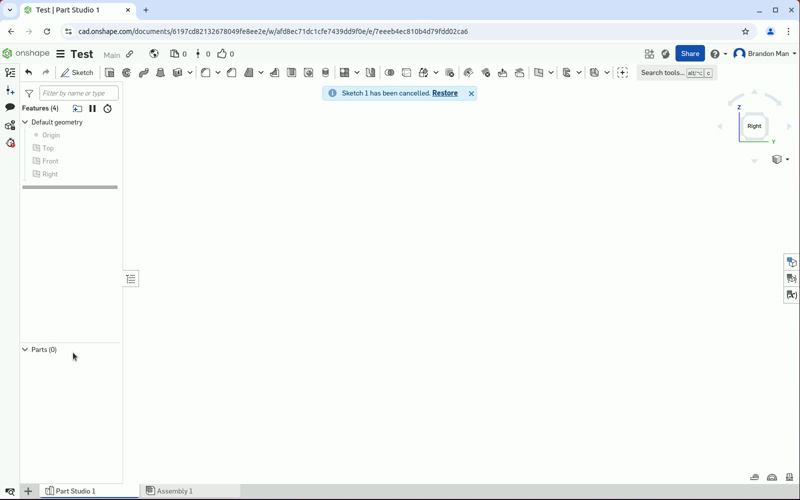
key(shift+y)
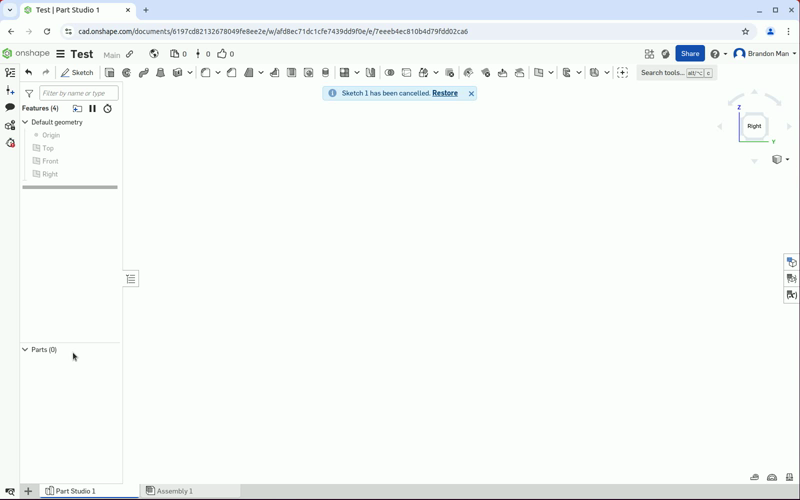
key(shift+s)
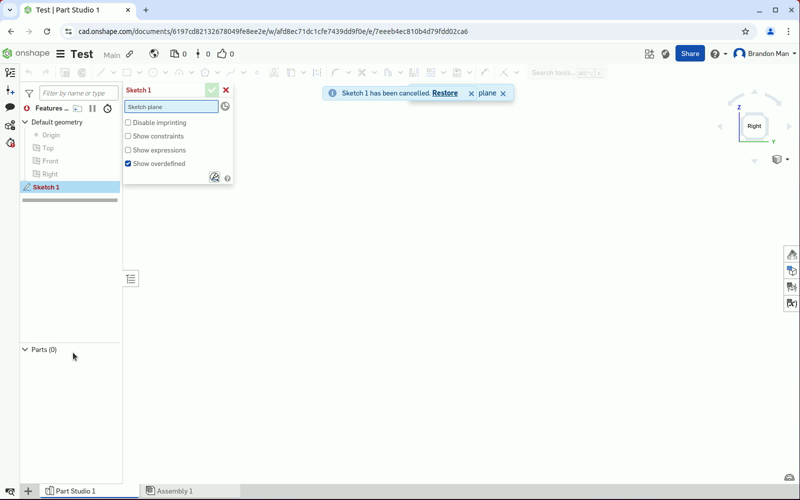
mouse_move(73, 176)
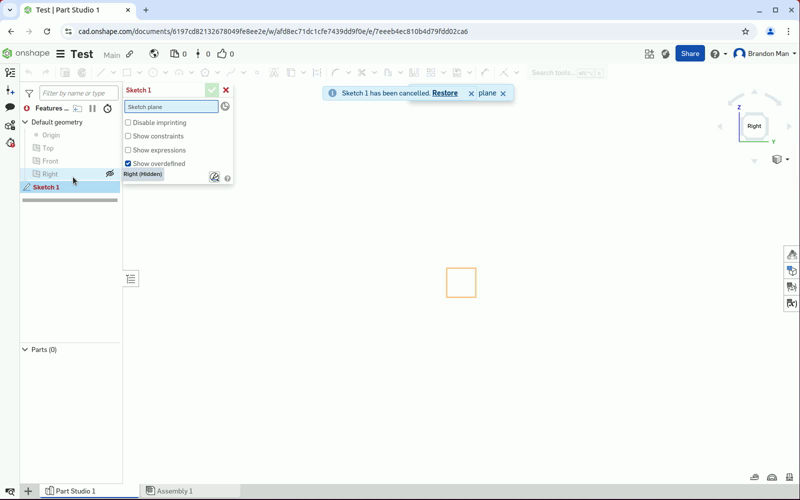
click(73, 176)
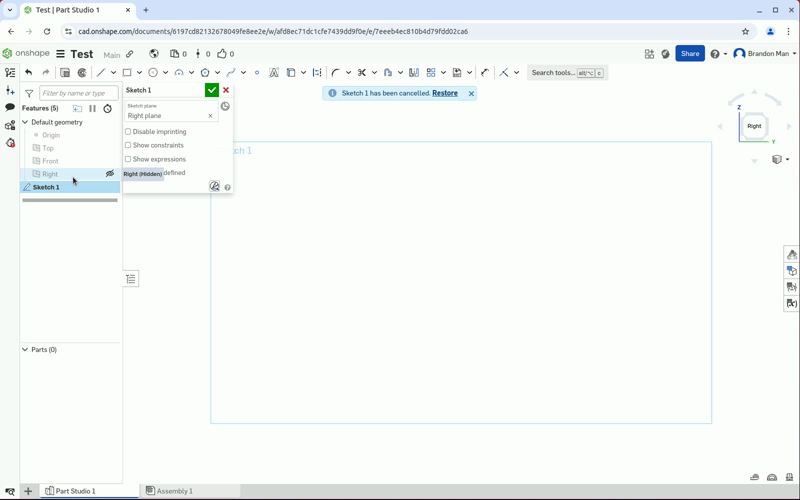
mouse_move(73, 352)
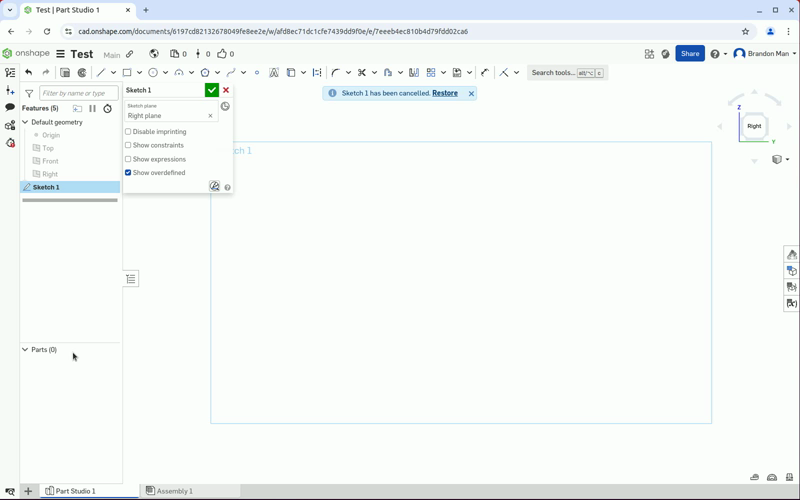
key(y)
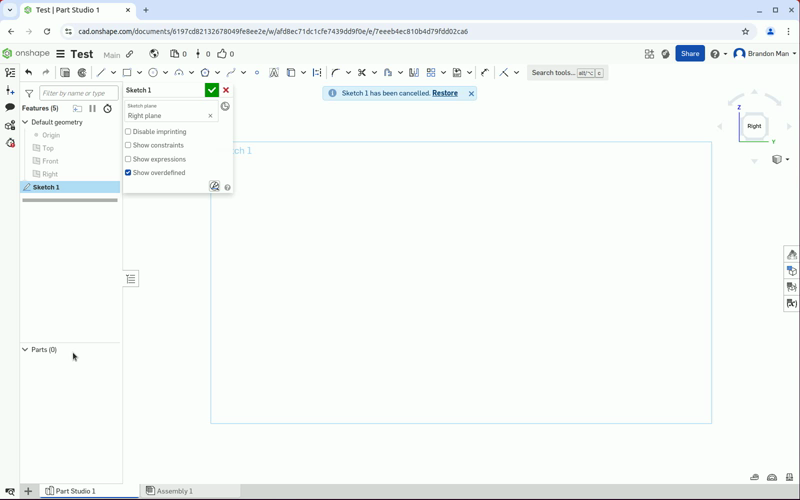
key(l)
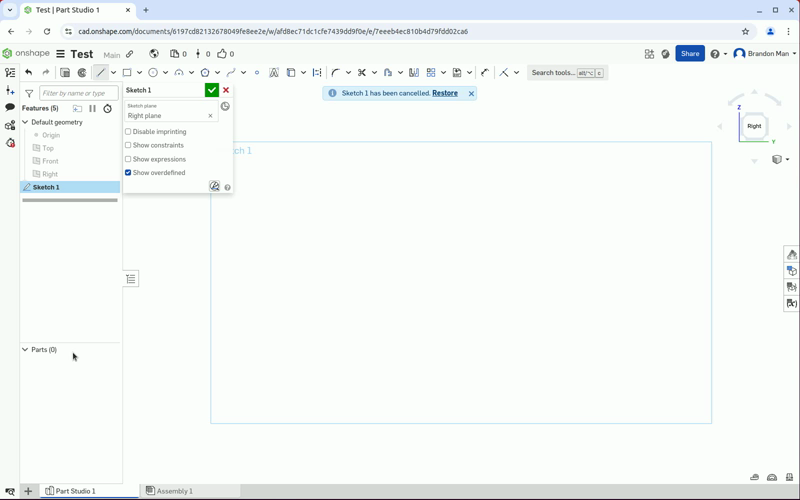
key_down(shift)
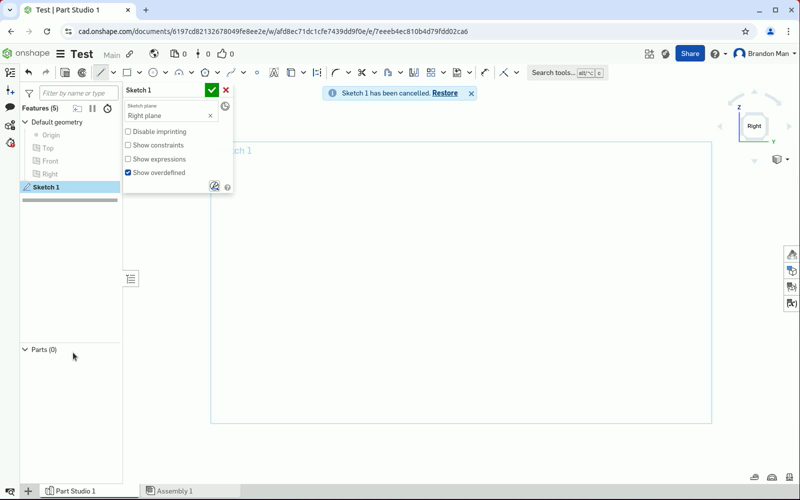
mouse_move(425, 314)
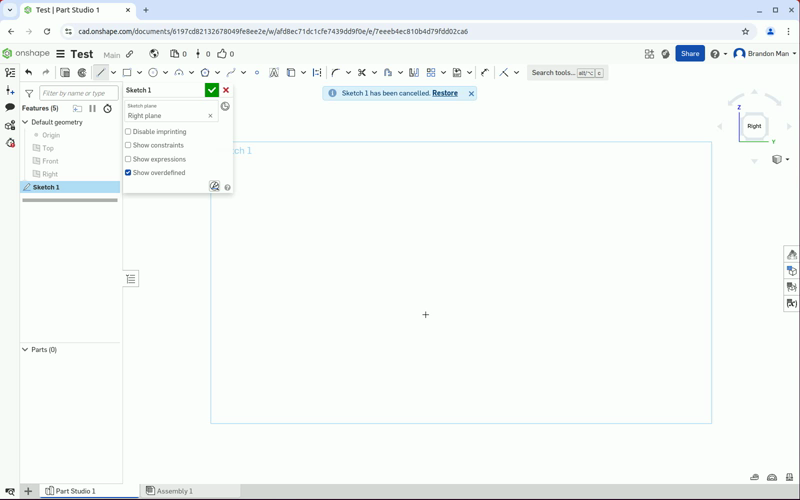
click(425, 314)
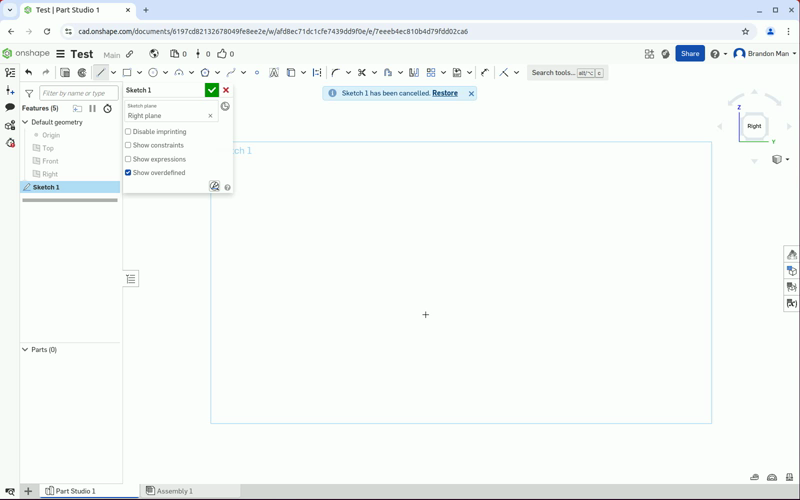
key_up(shift)
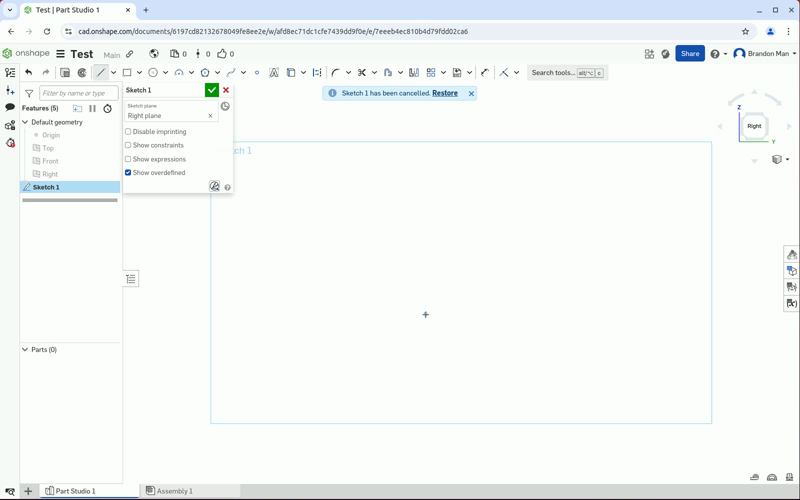
key_down(shift)
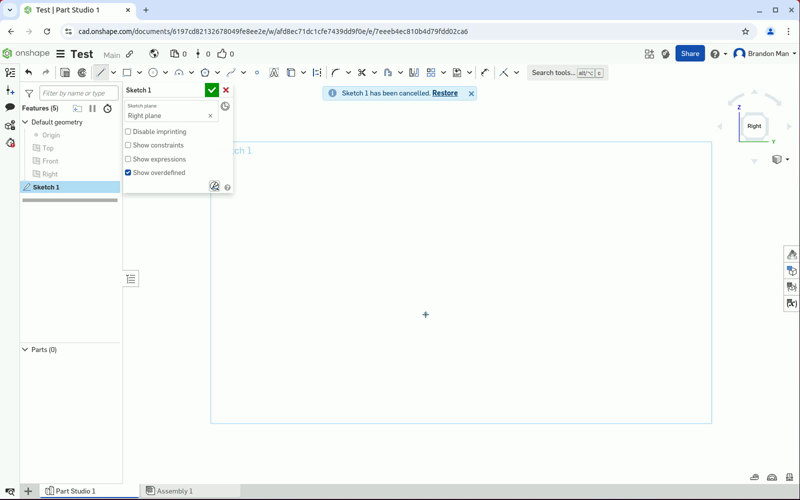
mouse_move(455, 314)
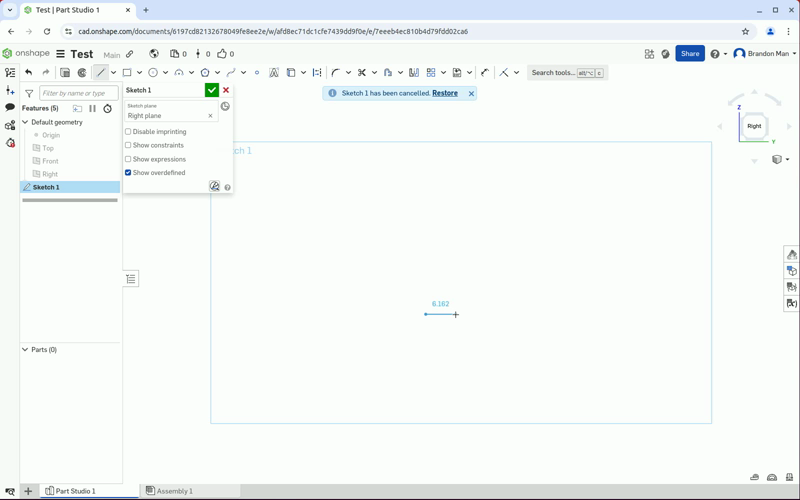
mouse_move(444, 314)
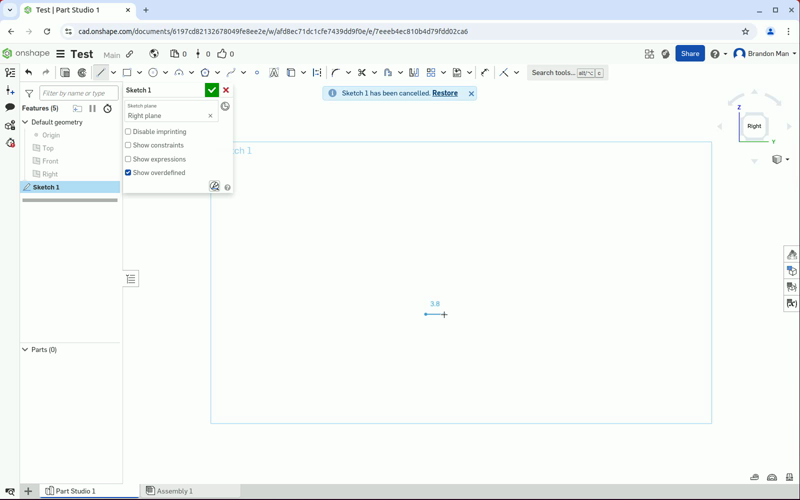
click(444, 314)
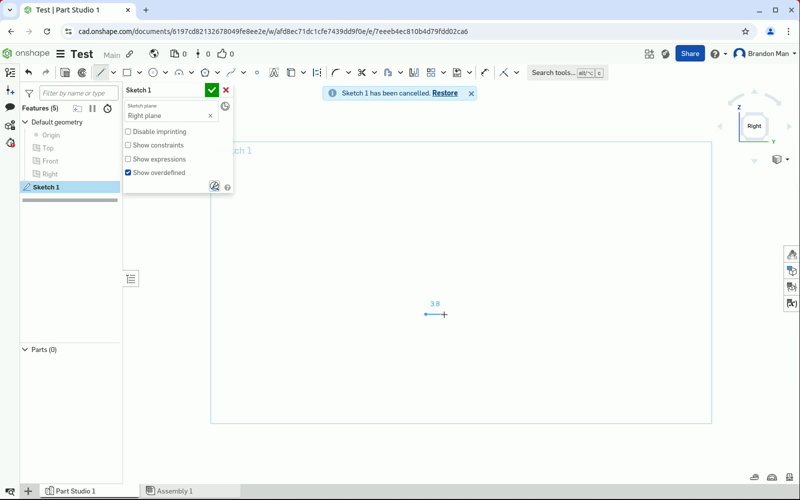
key_up(shift)
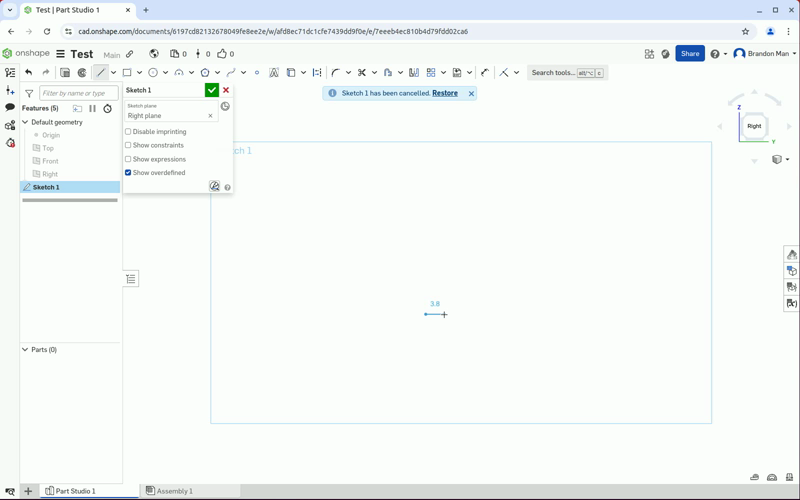
key_down(shift)
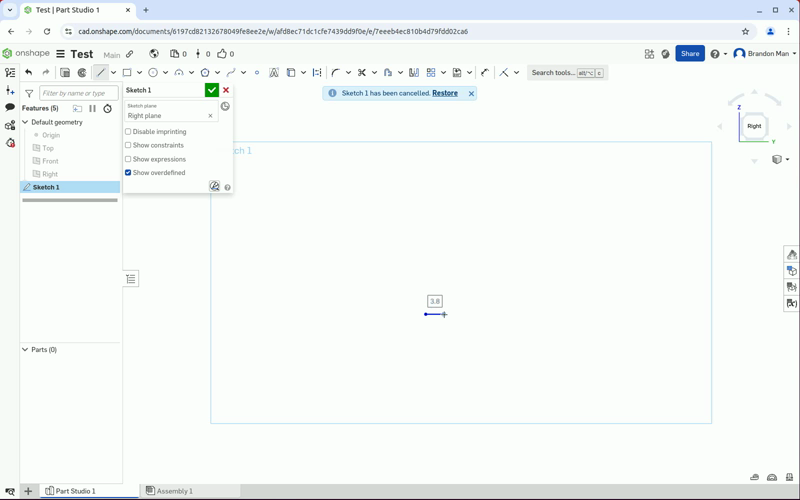
mouse_move(474, 314)
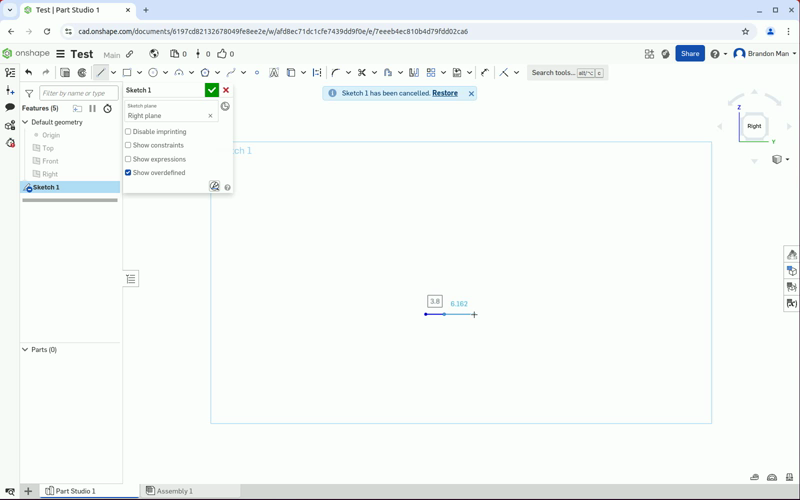
mouse_move(444, 298)
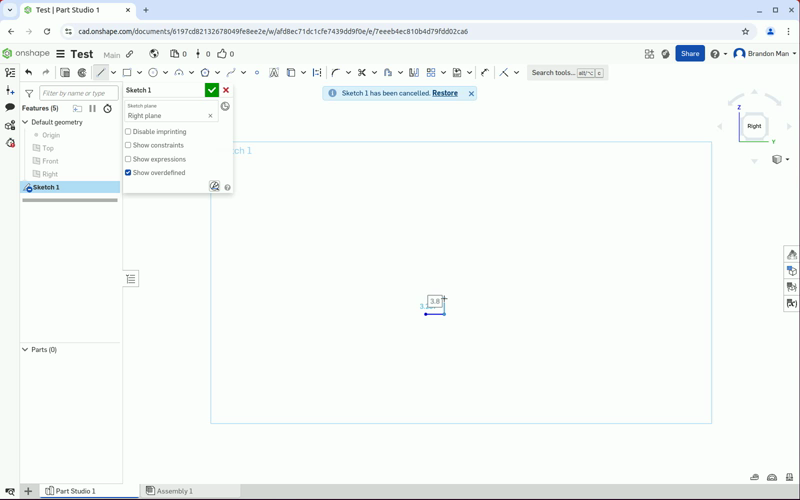
click(444, 298)
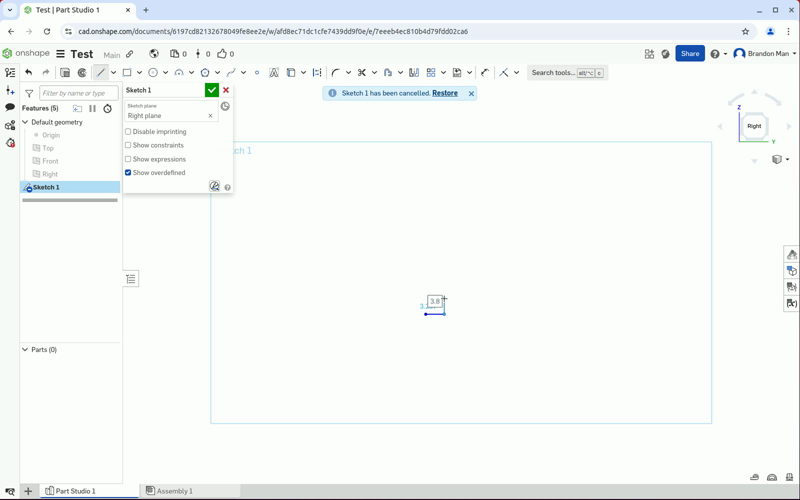
key_up(shift)
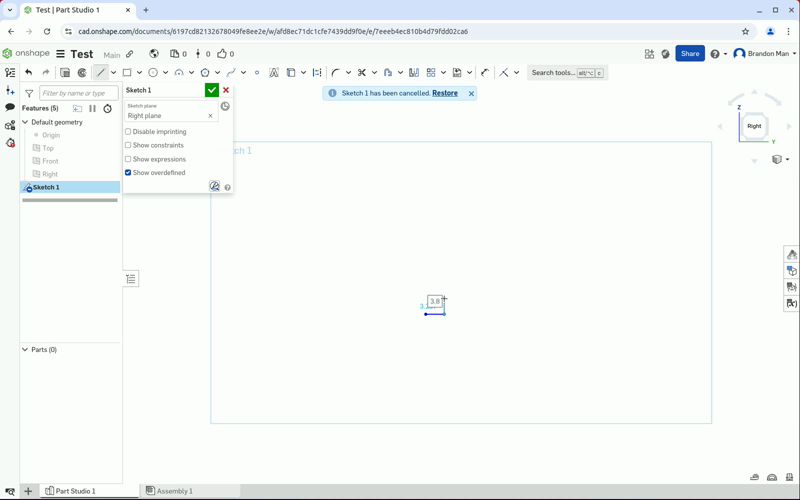
key_down(shift)
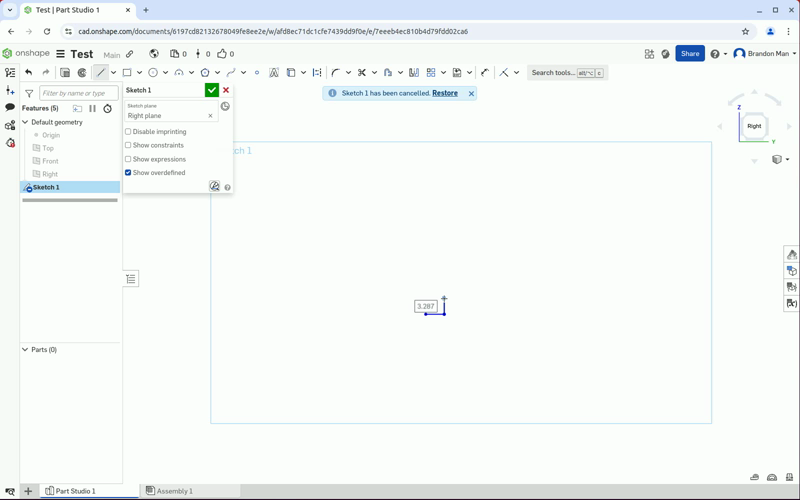
mouse_move(474, 298)
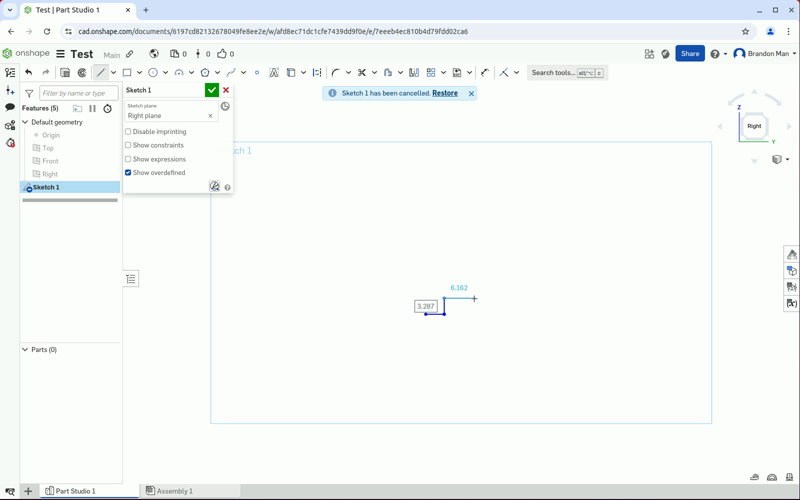
mouse_move(477, 298)
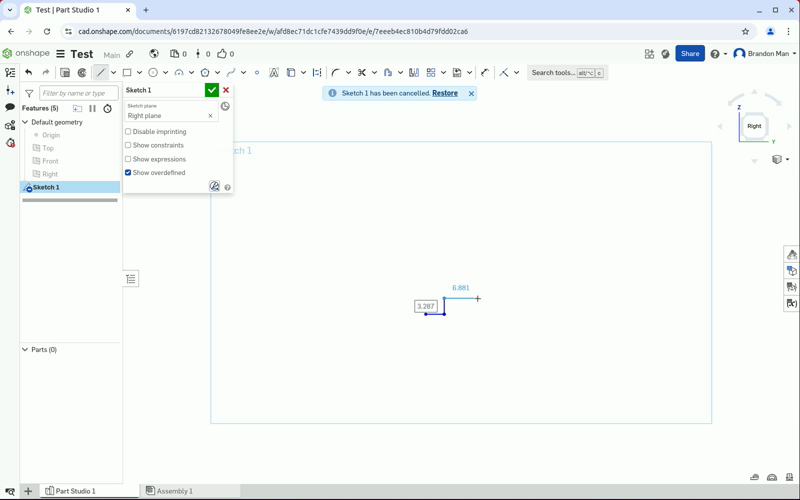
click(477, 298)
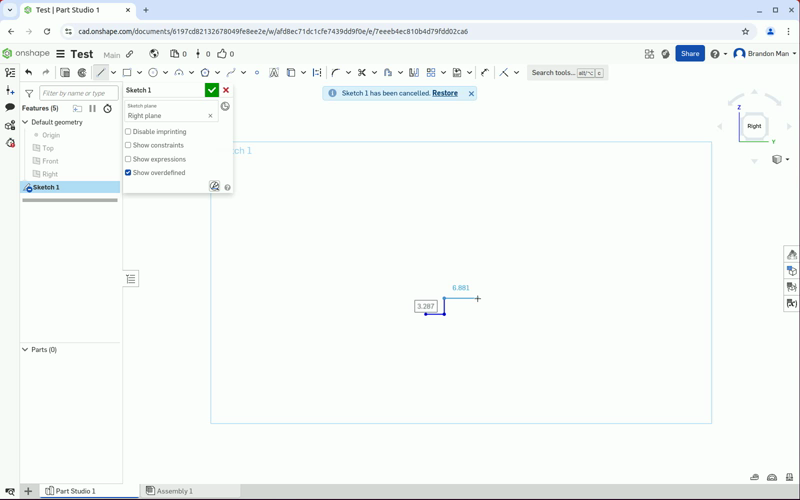
key_up(shift)
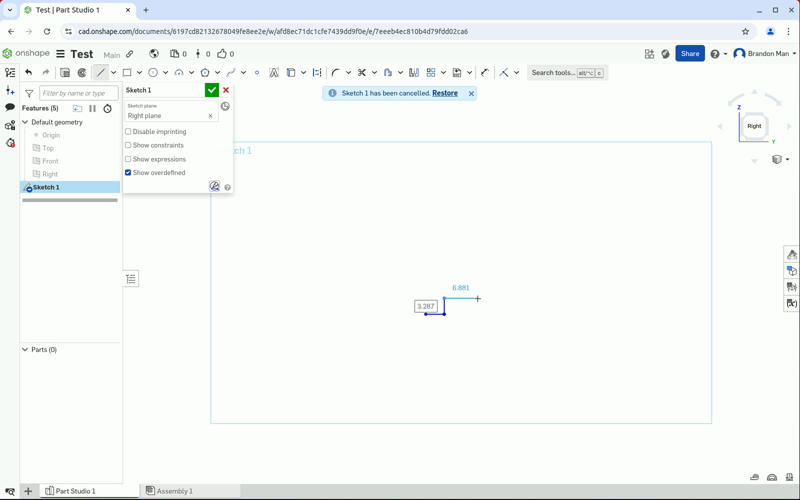
key_down(shift)
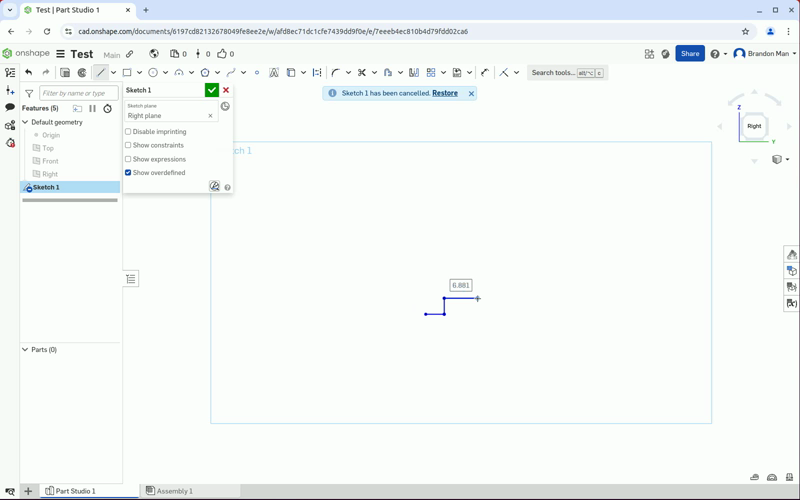
mouse_move(507, 298)
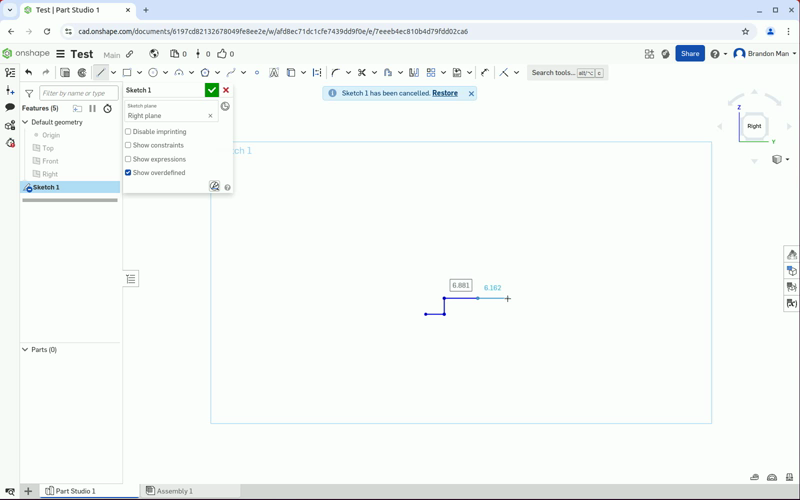
mouse_move(477, 314)
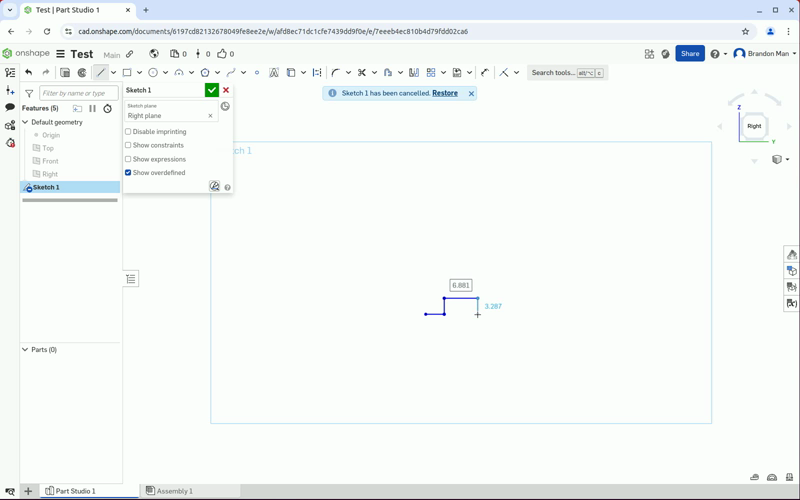
click(477, 314)
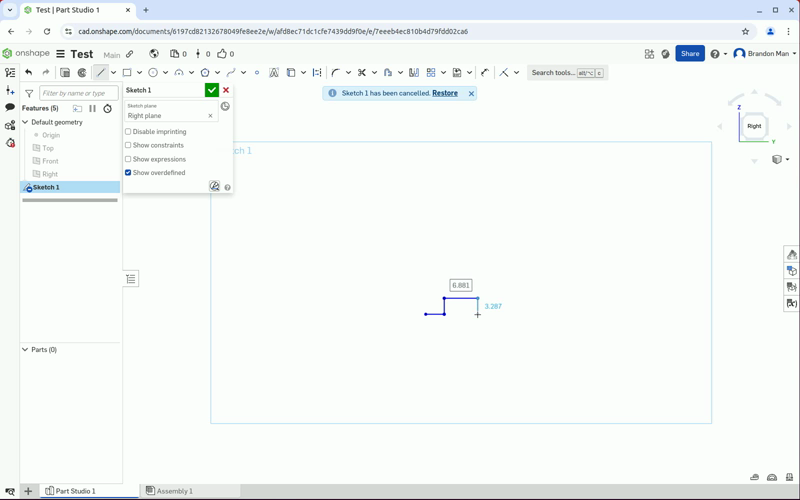
key_up(shift)
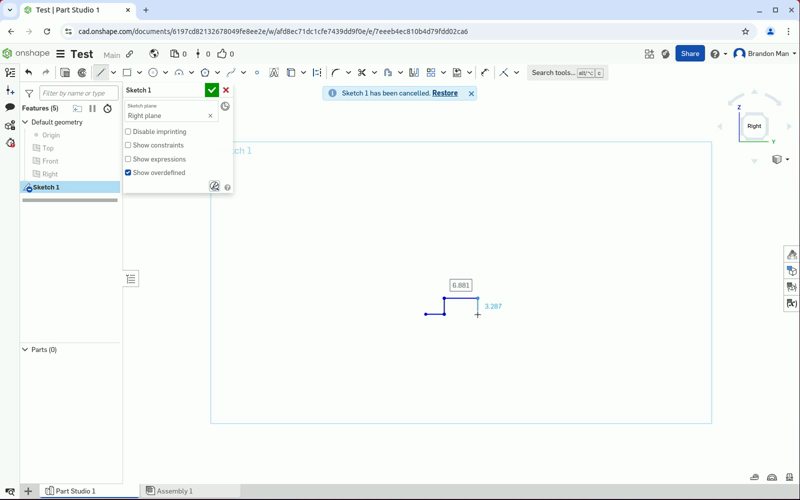
key_down(shift)
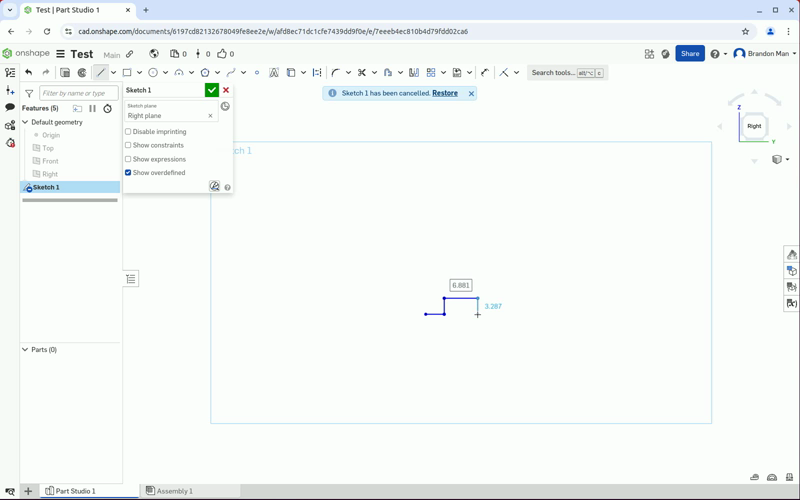
mouse_move(507, 314)
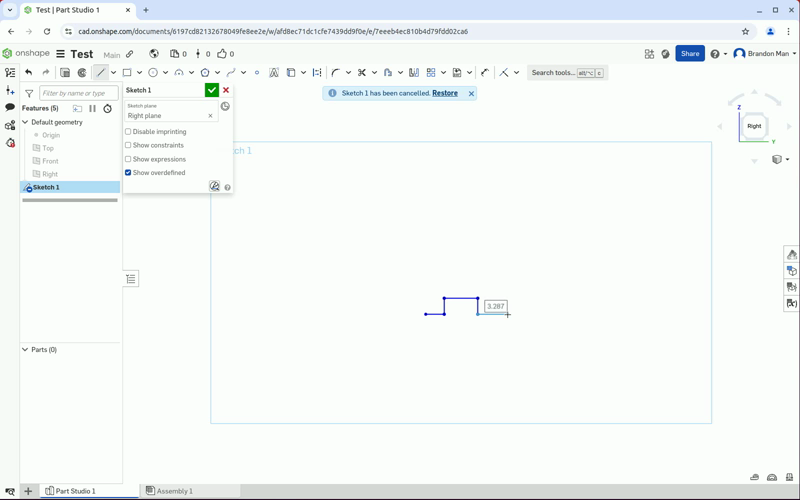
mouse_move(496, 314)
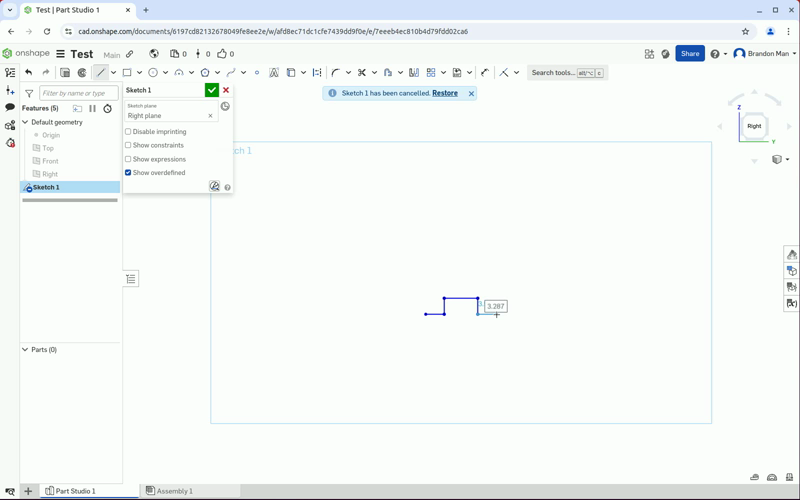
click(496, 314)
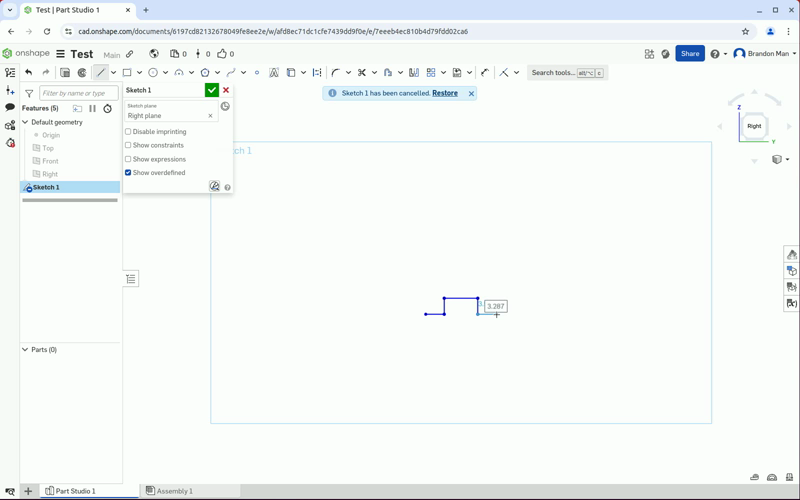
key_up(shift)
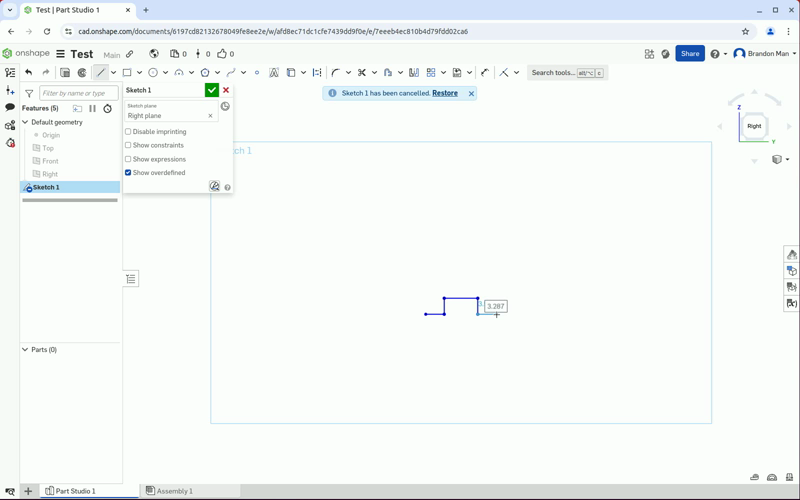
key_down(shift)
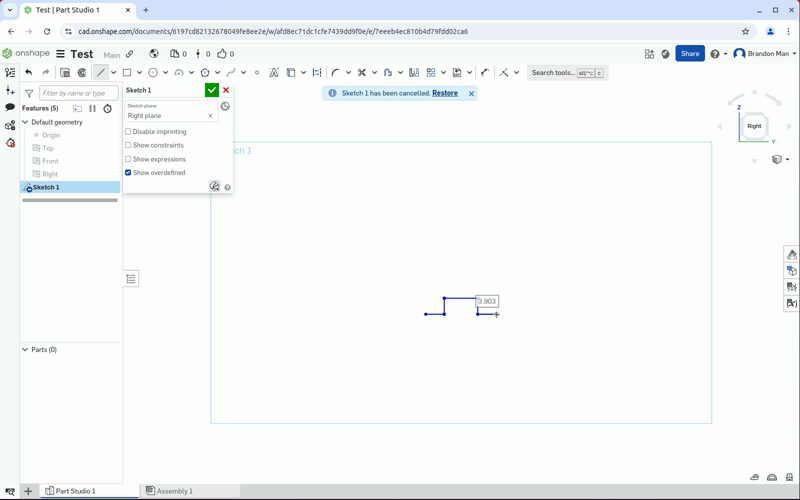
mouse_move(496, 252)
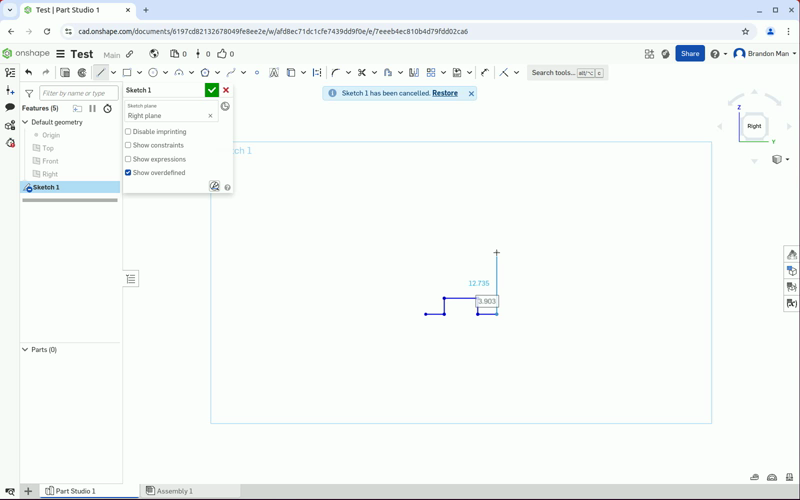
click(496, 252)
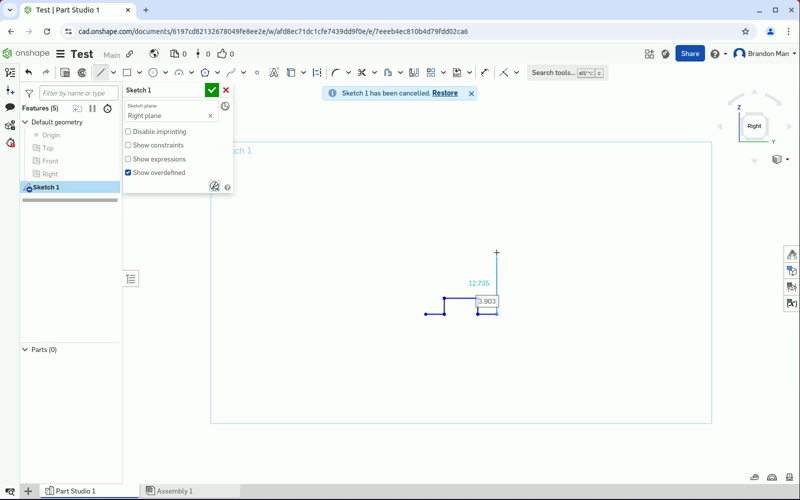
key_up(shift)
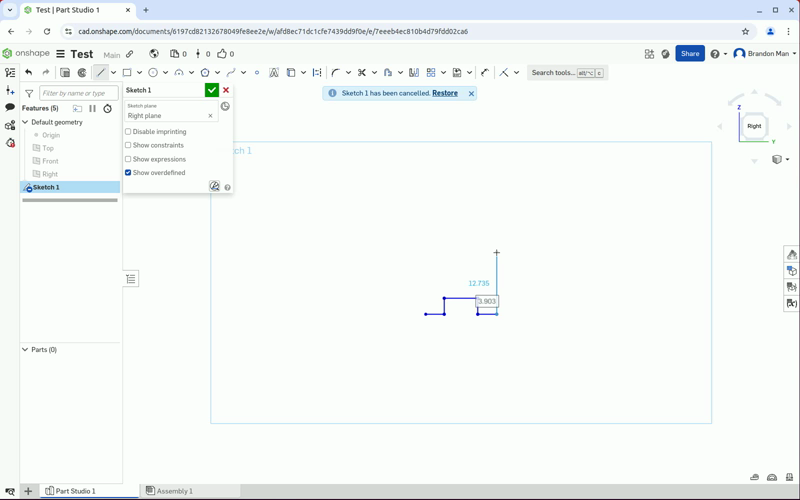
key_down(shift)
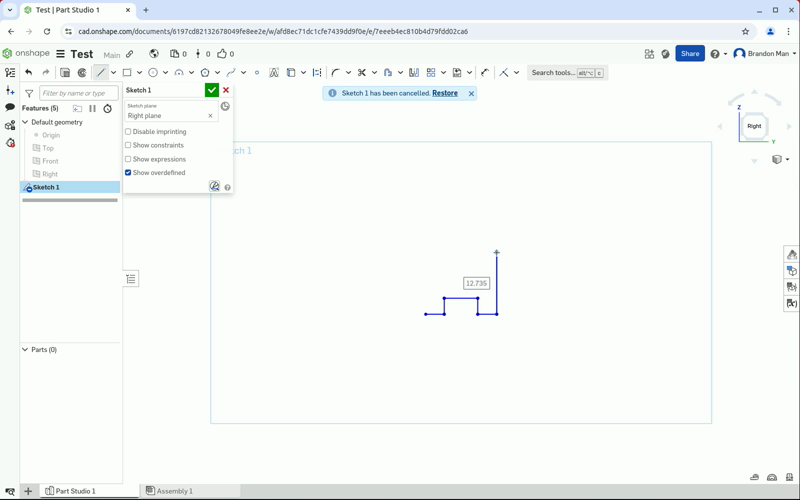
mouse_move(425, 252)
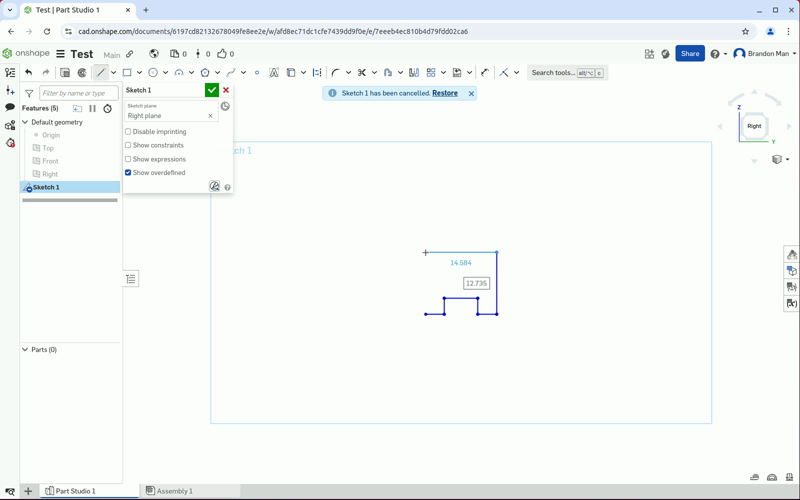
click(425, 252)
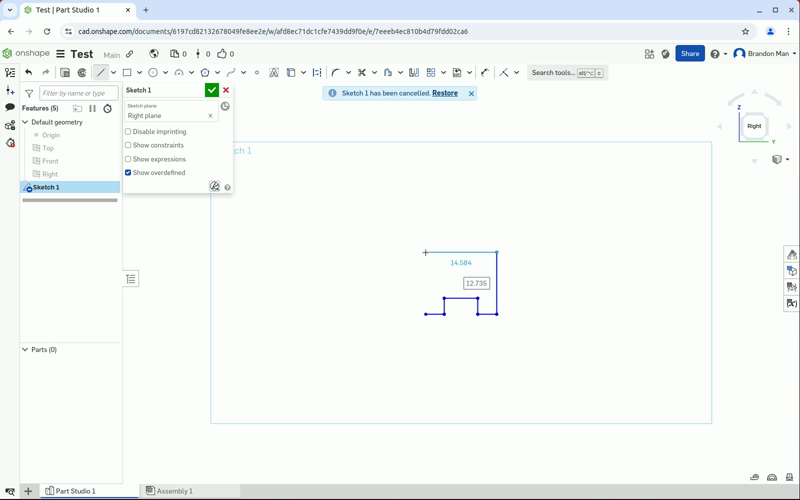
key_up(shift)
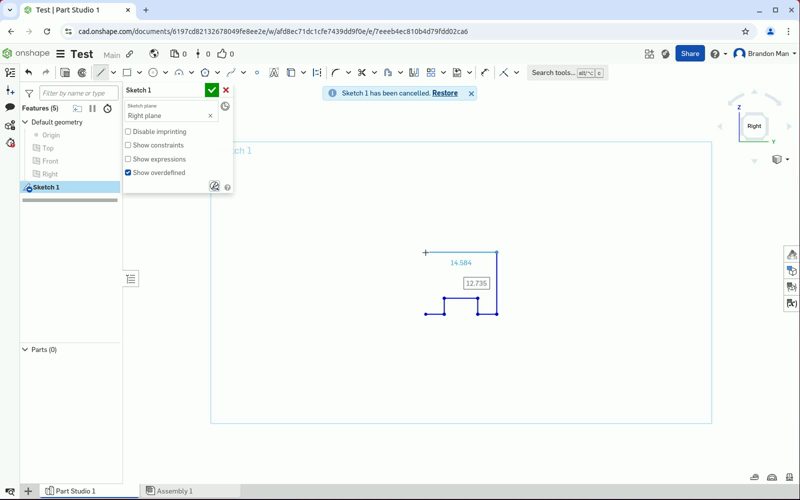
key_down(shift)
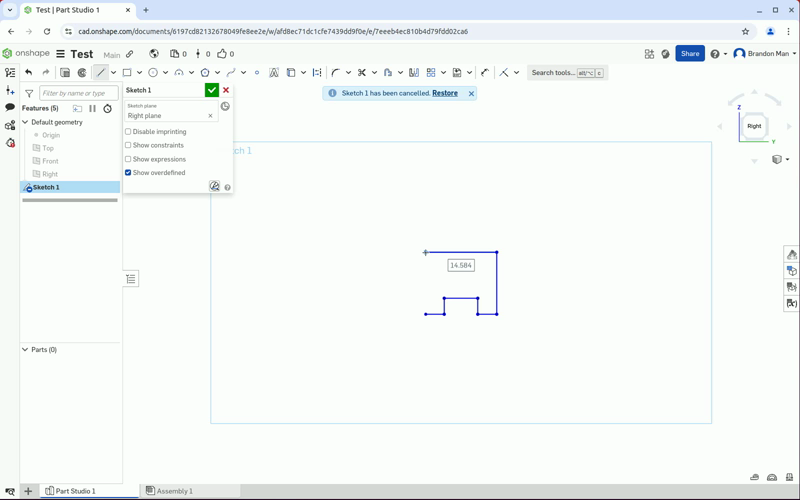
mouse_move(425, 314)
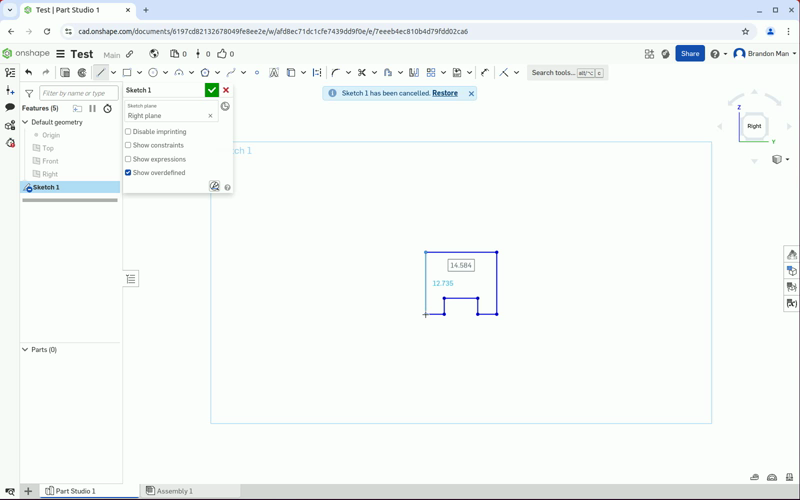
key_up(shift)
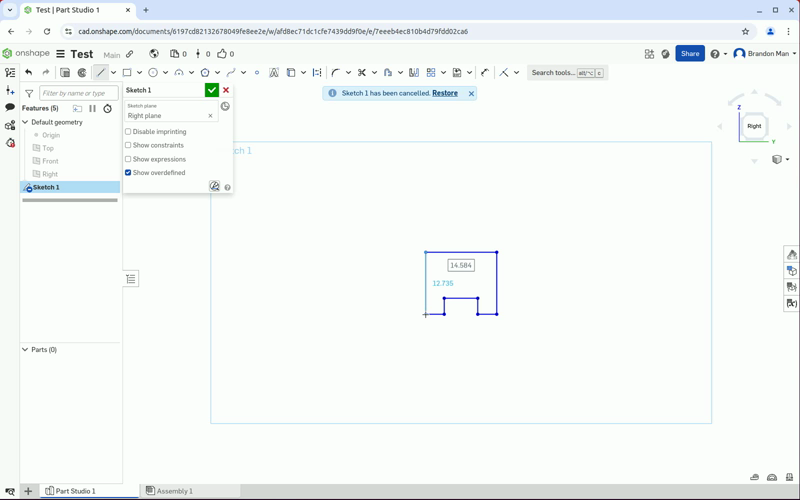
click(425, 314)
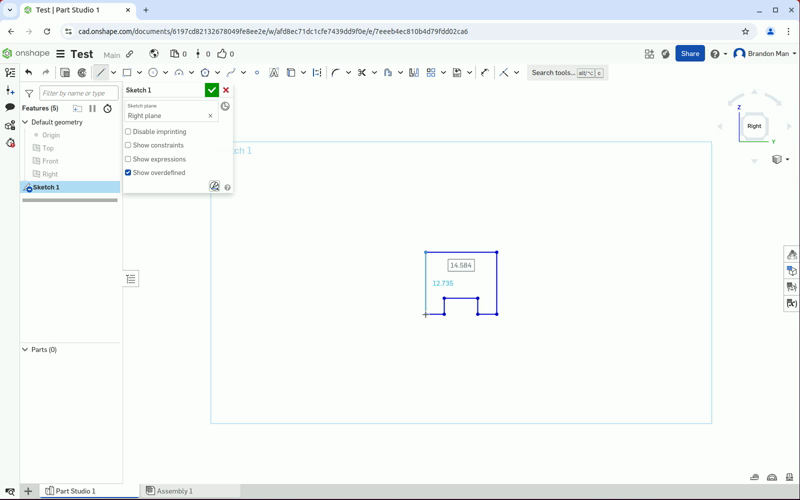
key(esc)
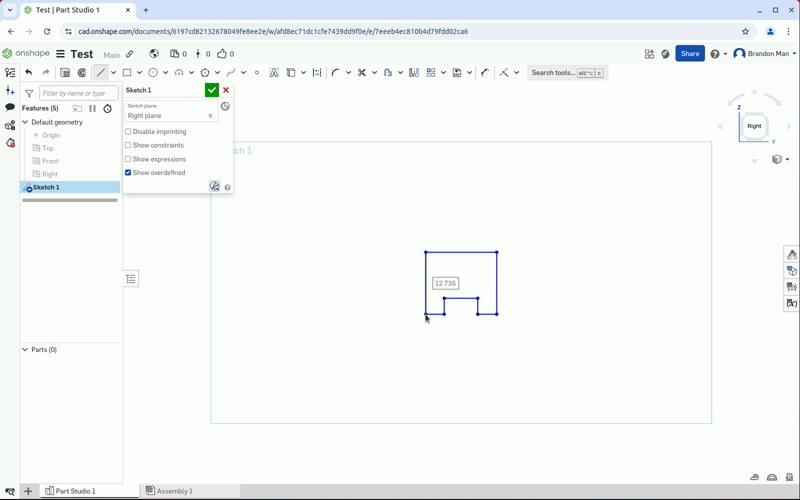
mouse_move(440, 266)
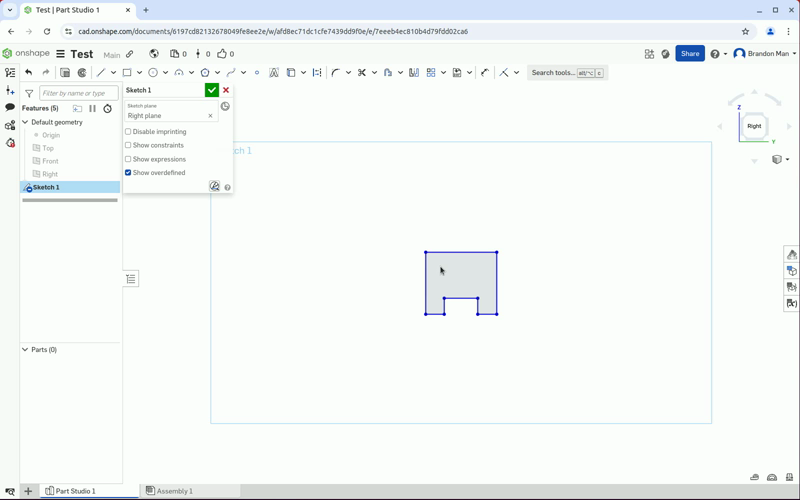
click(440, 266)
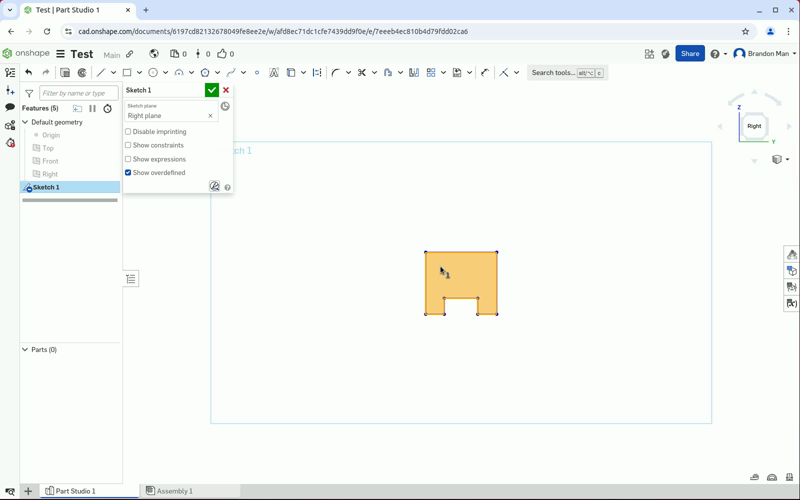
mouse_move(73, 352)
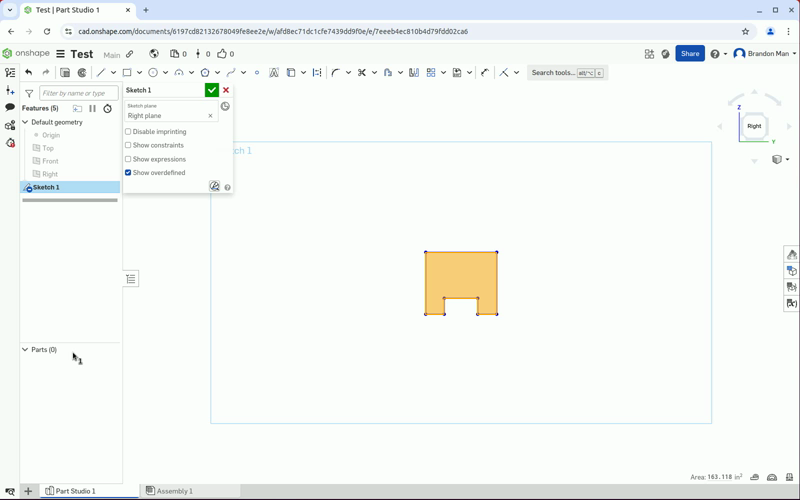
key(shift+y)
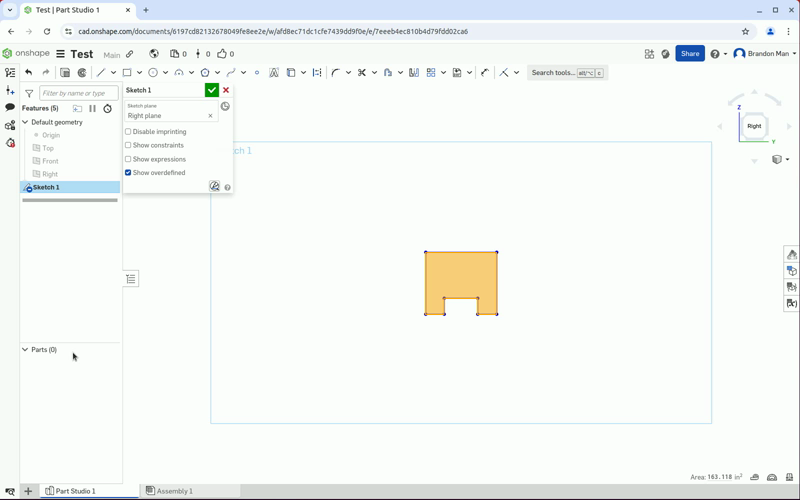
key(shift+e)
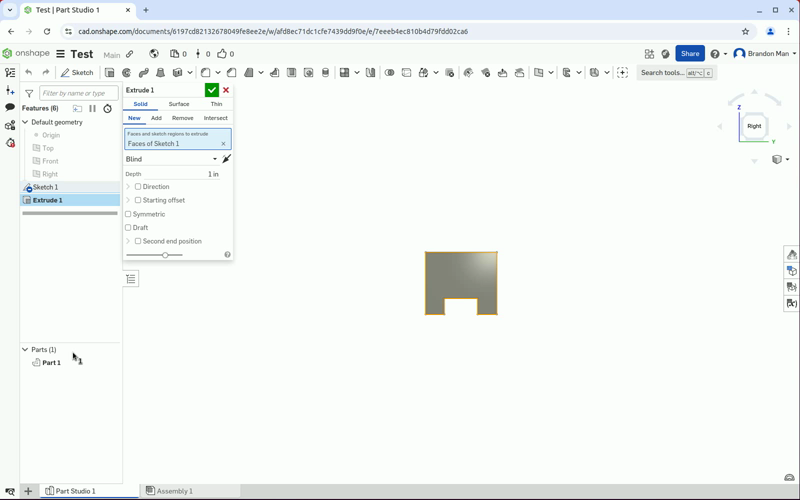
mouse_move(143, 106)
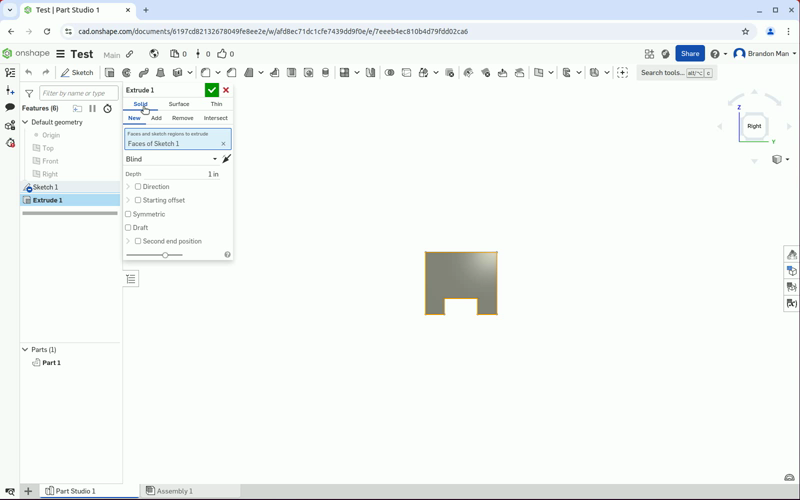
click(143, 106)
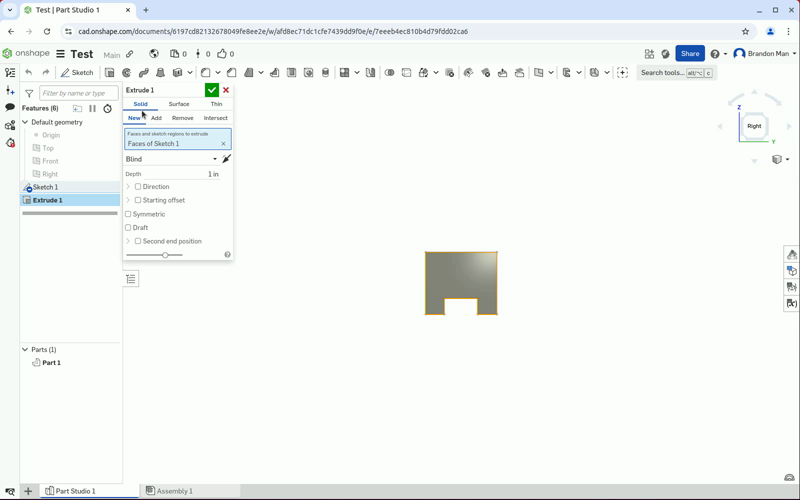
mouse_move(137, 120)
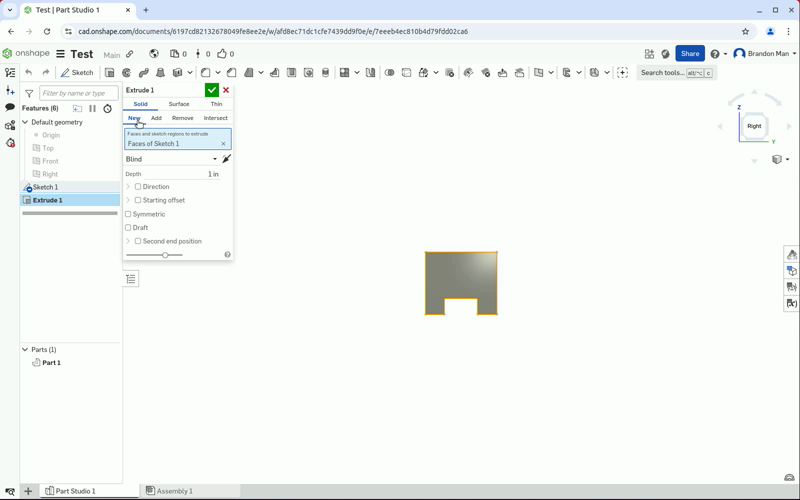
click(137, 120)
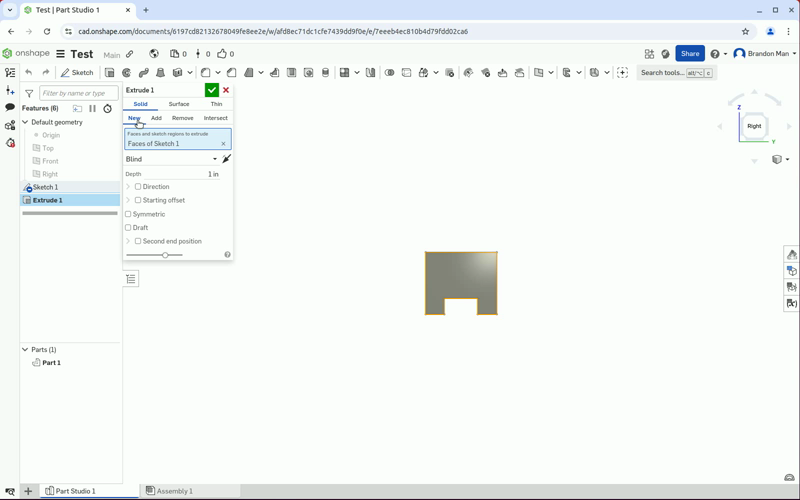
key(tab, 4)
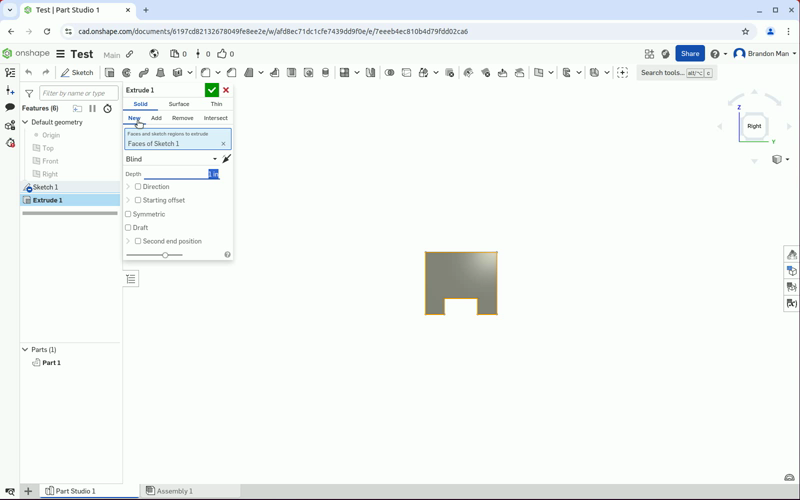
text(23.108)
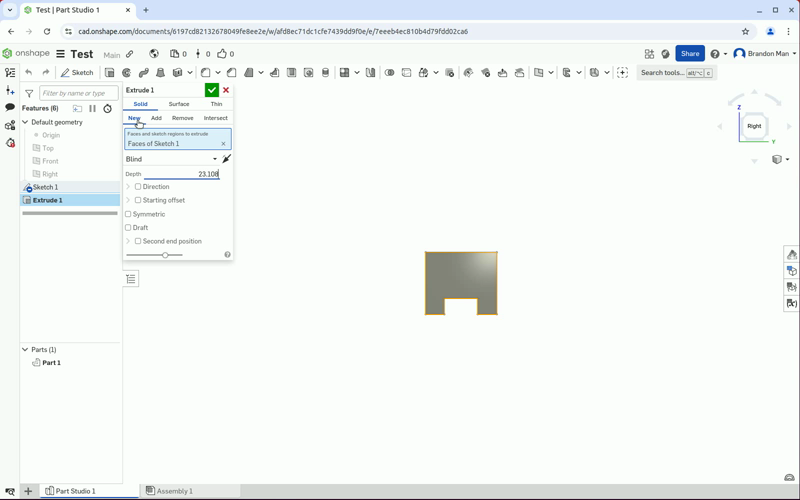
key(enter)
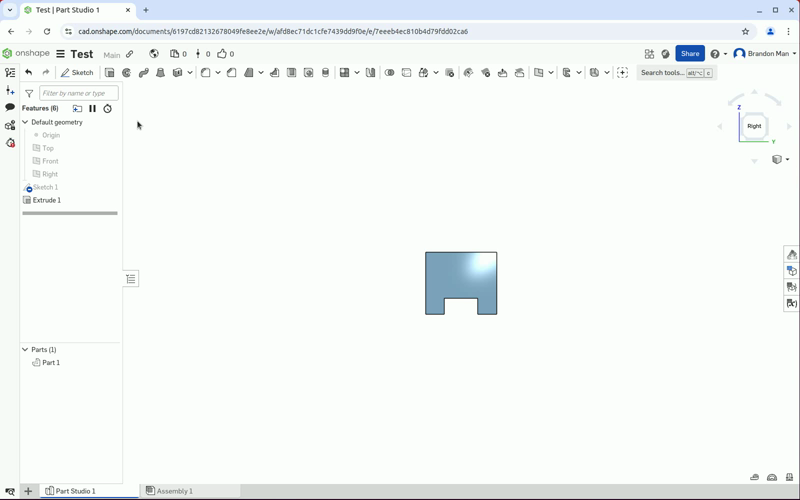
key(shift+h)
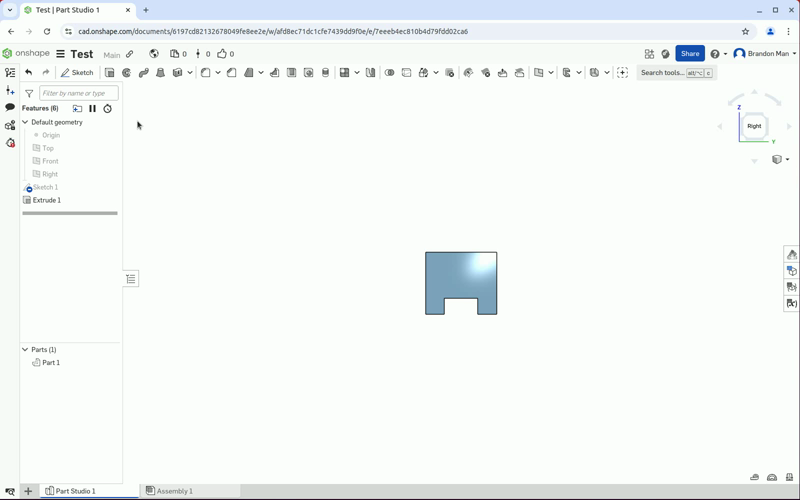
key(shift+h)
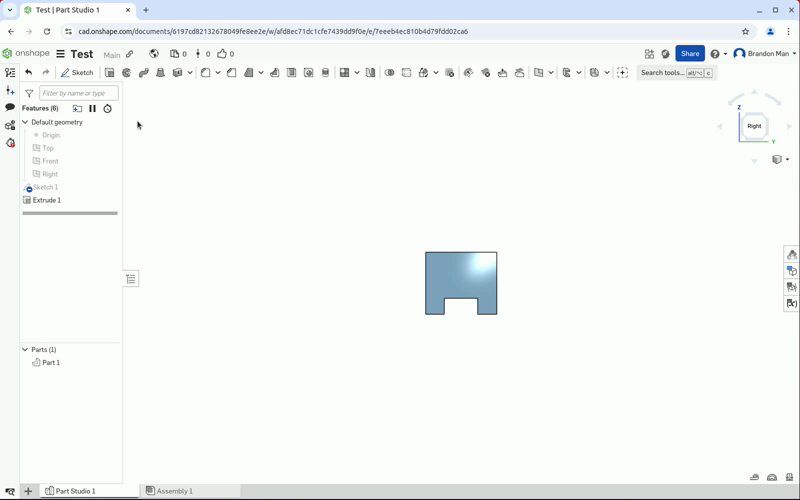
mouse_move(73, 189)
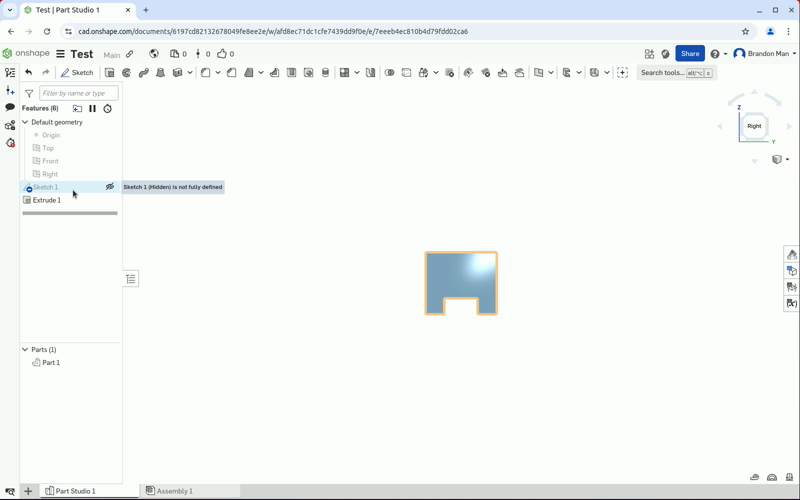
click(73, 189)
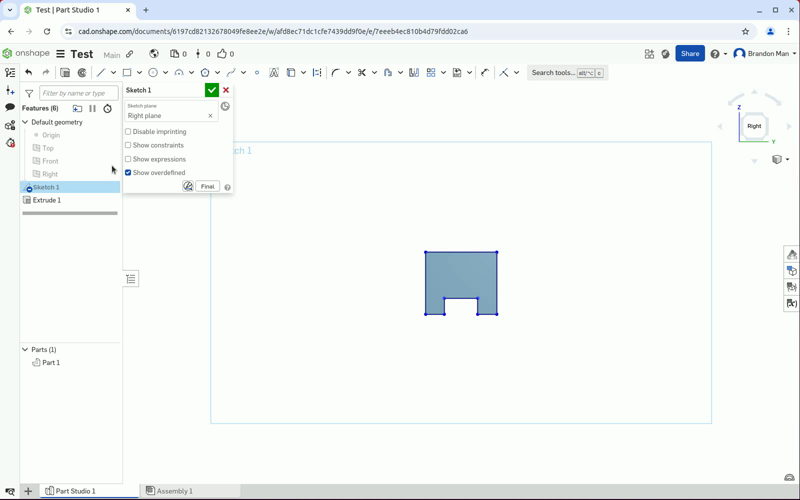
mouse_move(229, 92)
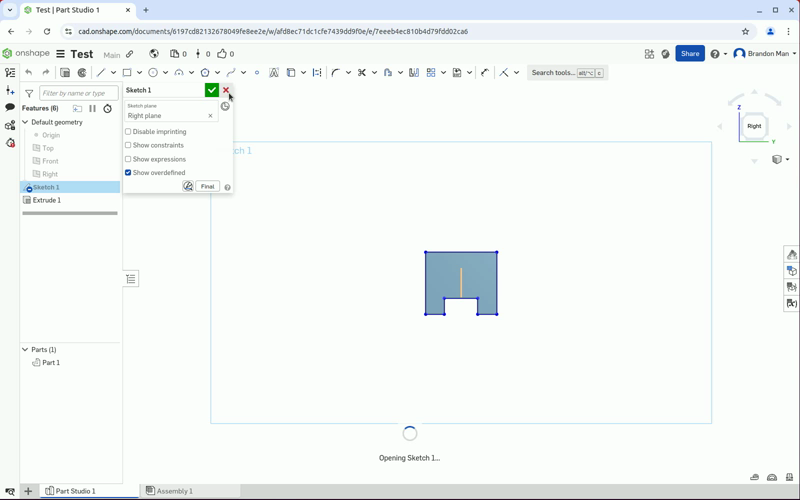
click(229, 92)
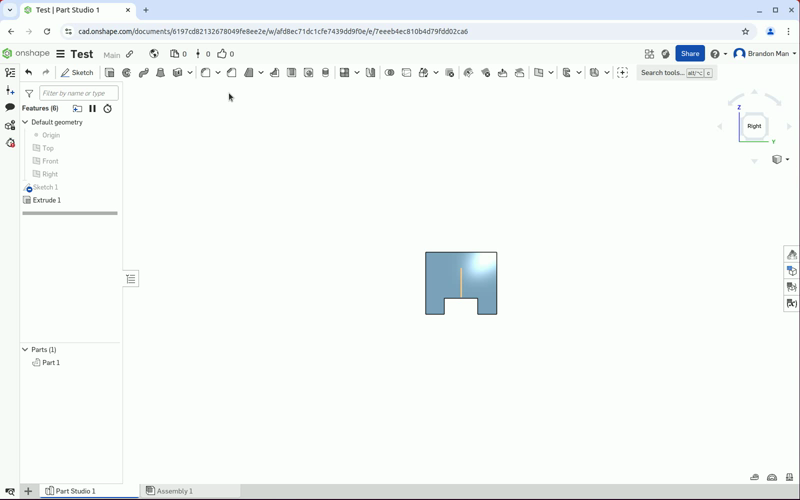
mouse_move(73, 352)
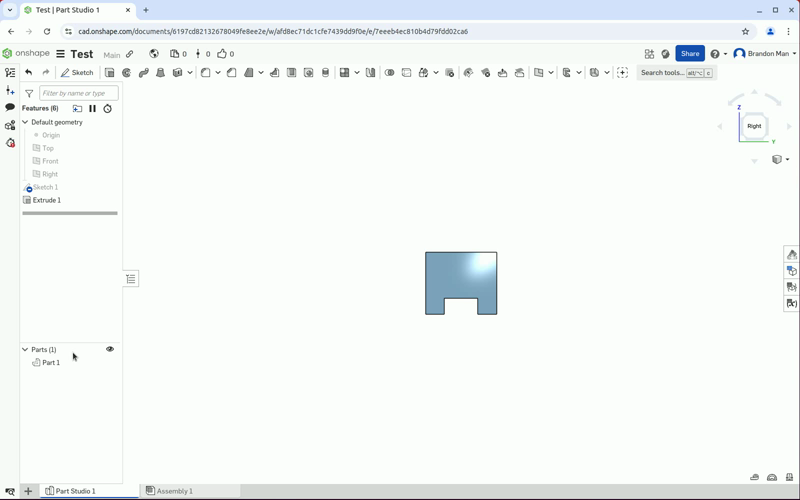
key(y)
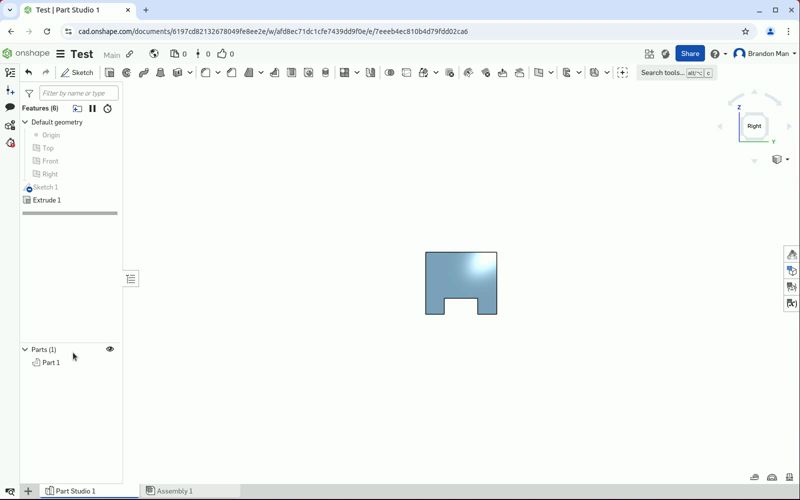
key(shift+p)
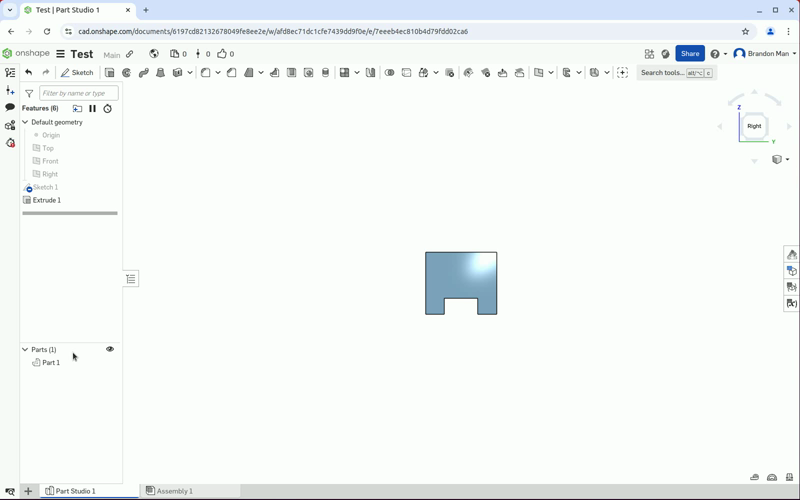
key(space)
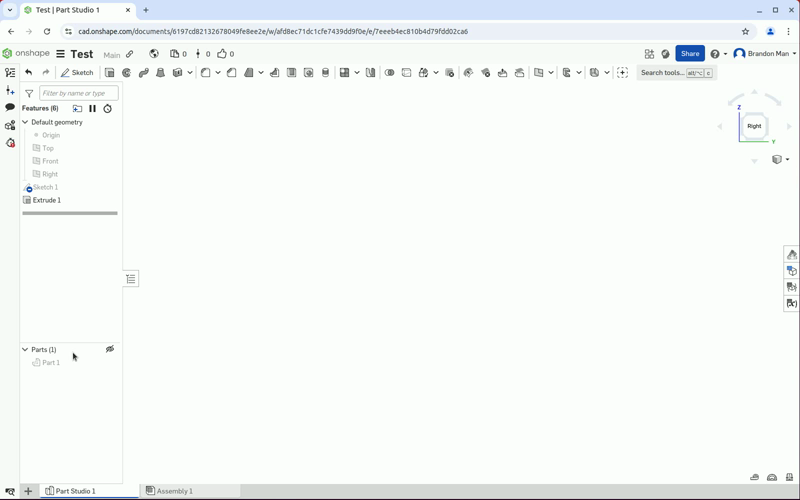
key_down(shift)
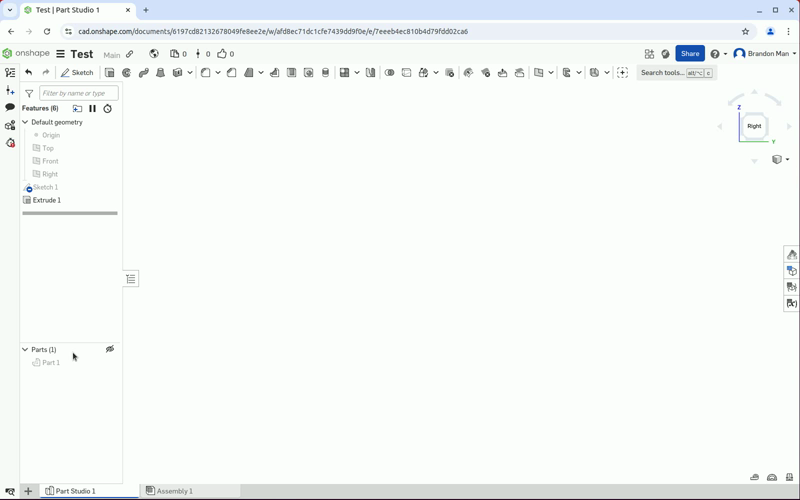
key(right)
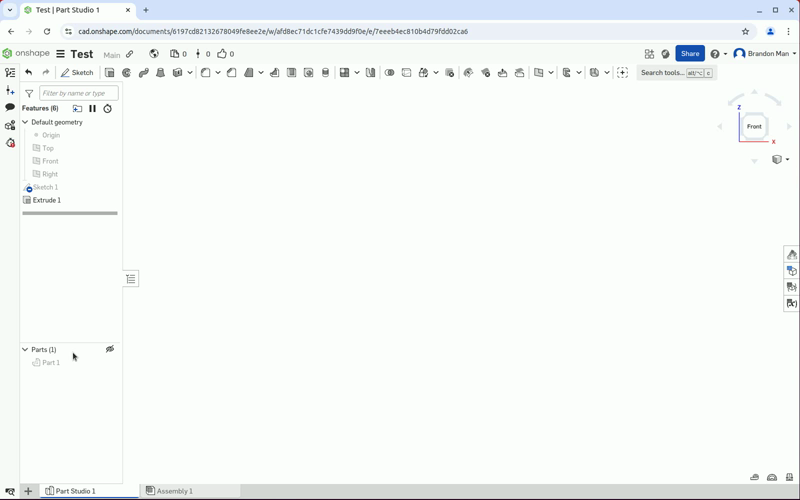
key_up(shift)
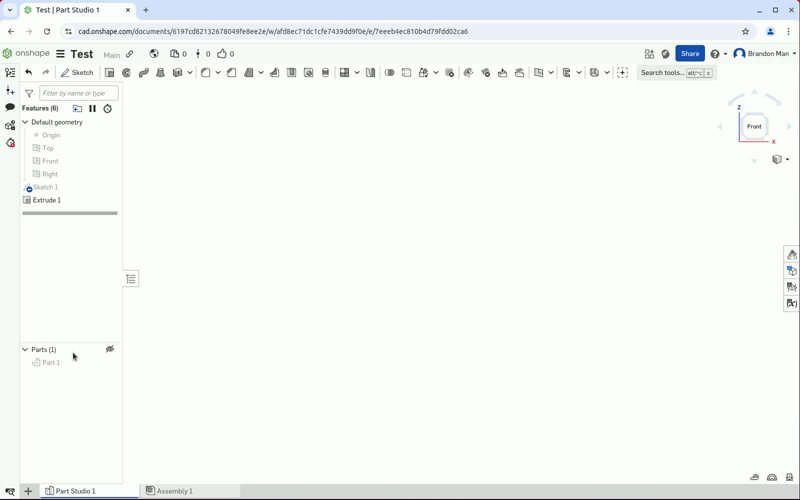
mouse_move(73, 352)
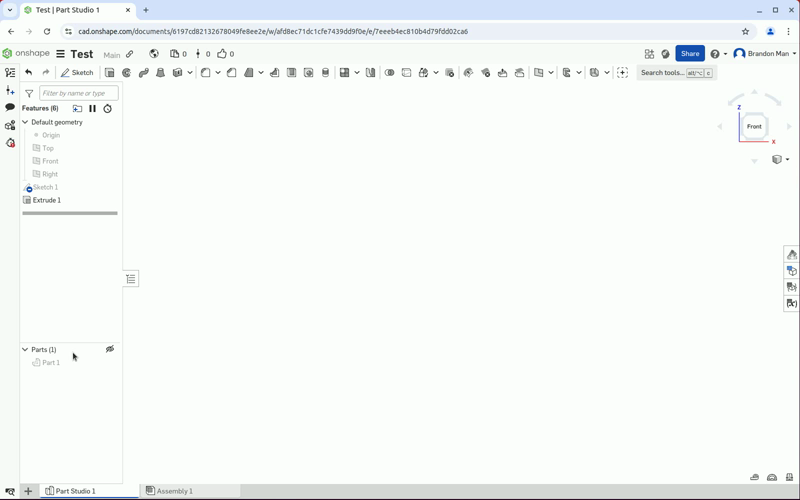
key(shift+y)
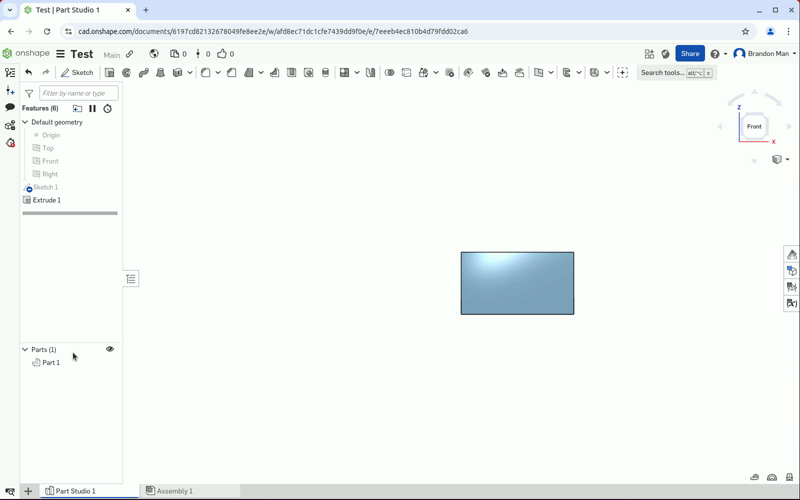
mouse_move(541, 75)
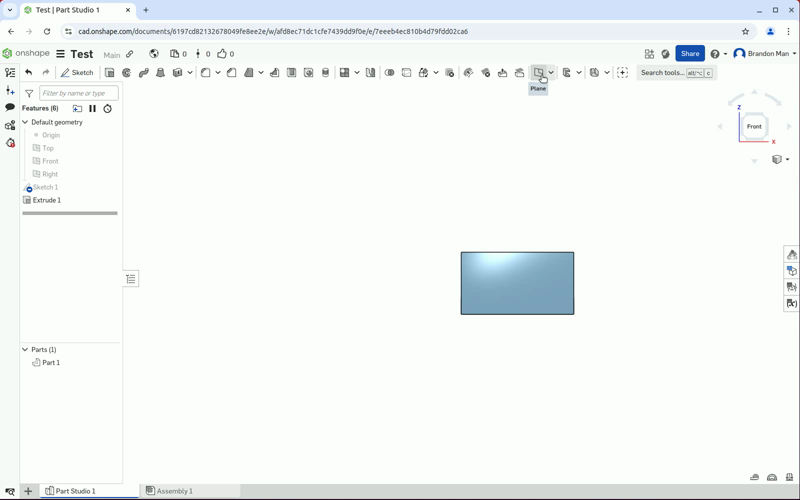
click(541, 75)
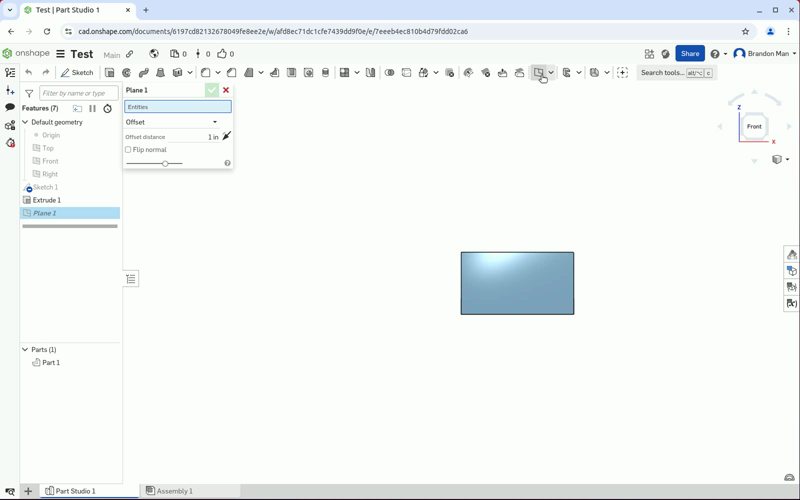
mouse_move(73, 163)
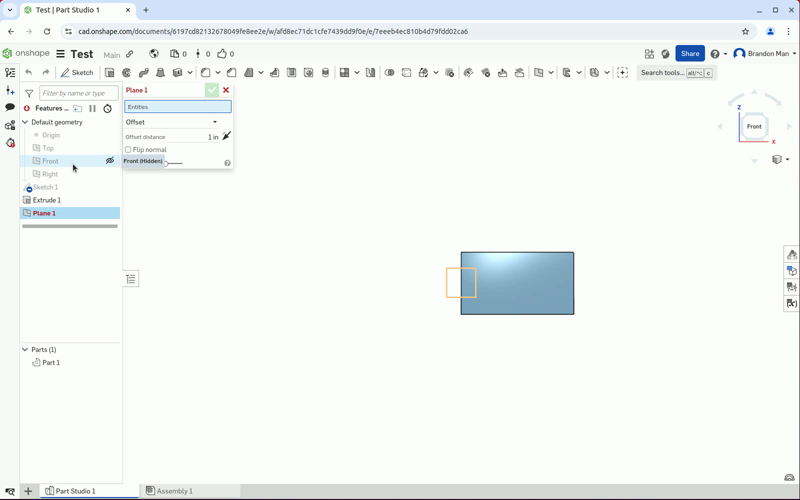
click(73, 163)
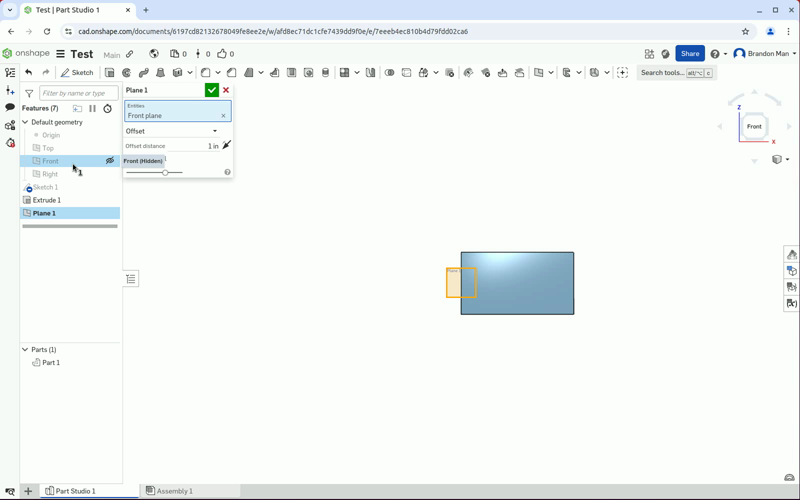
key(tab, 2)
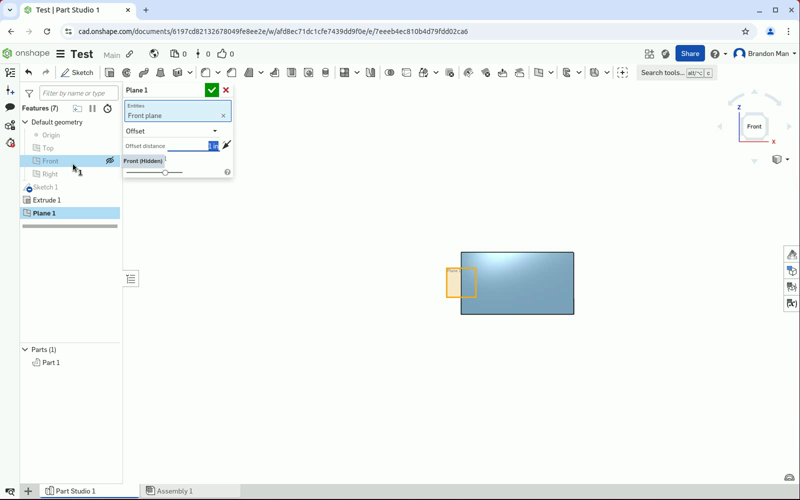
text(7.21)
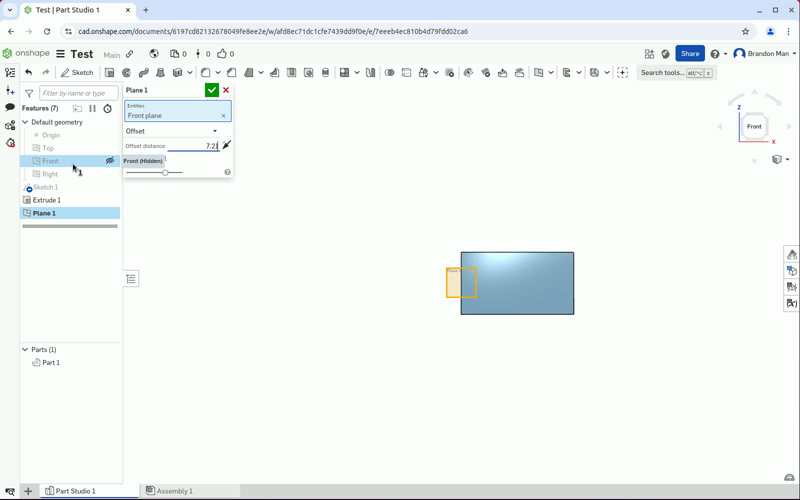
key(enter, 2)
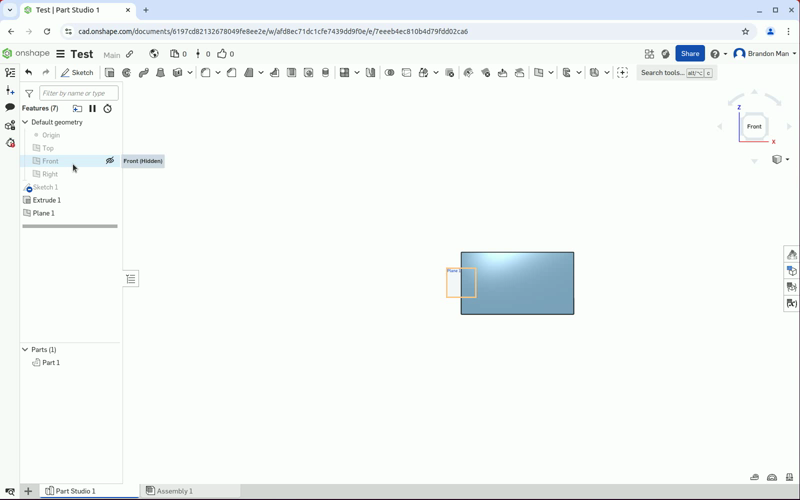
key(shift+s)
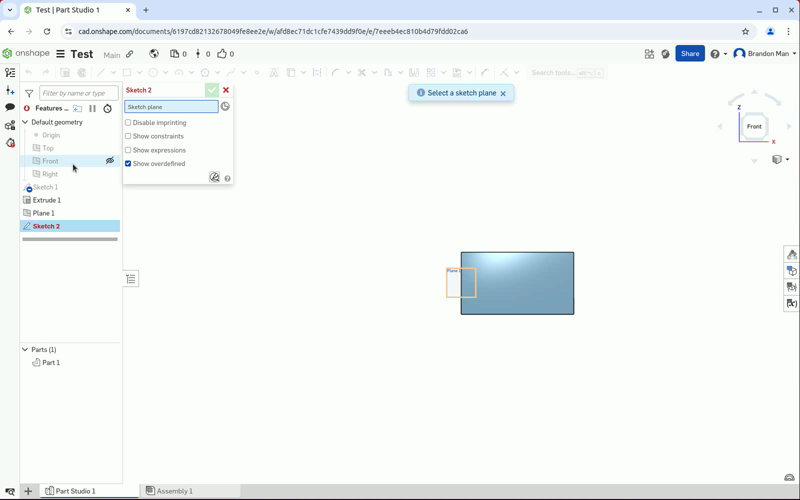
mouse_move(73, 215)
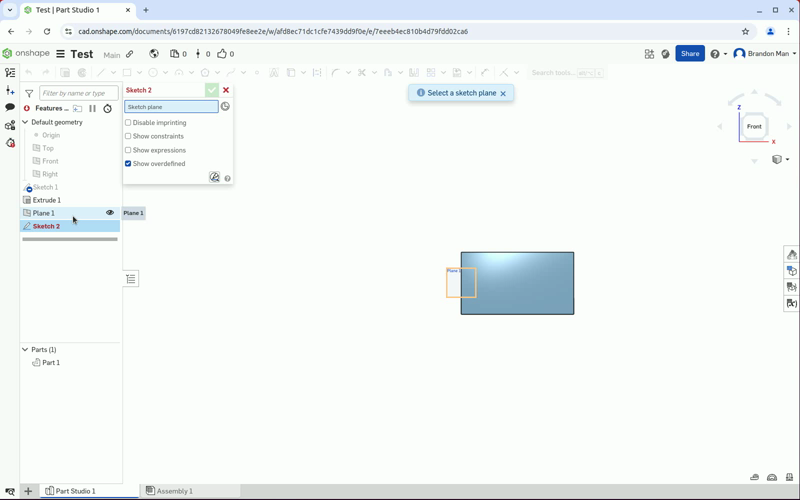
click(73, 215)
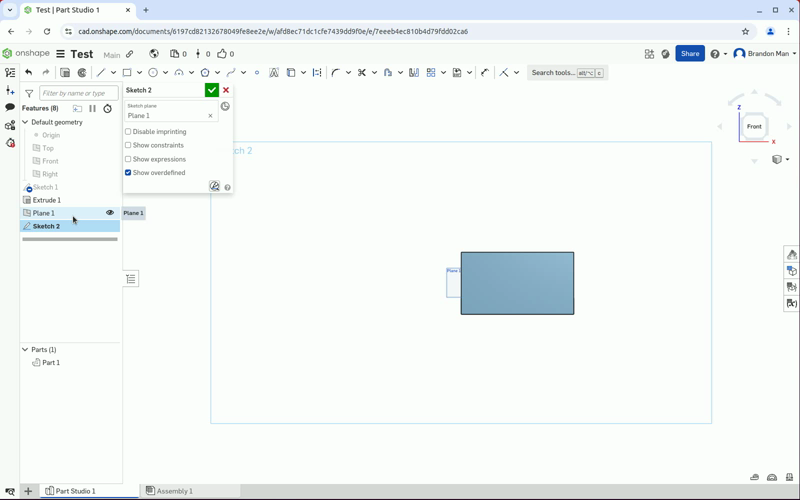
mouse_move(73, 352)
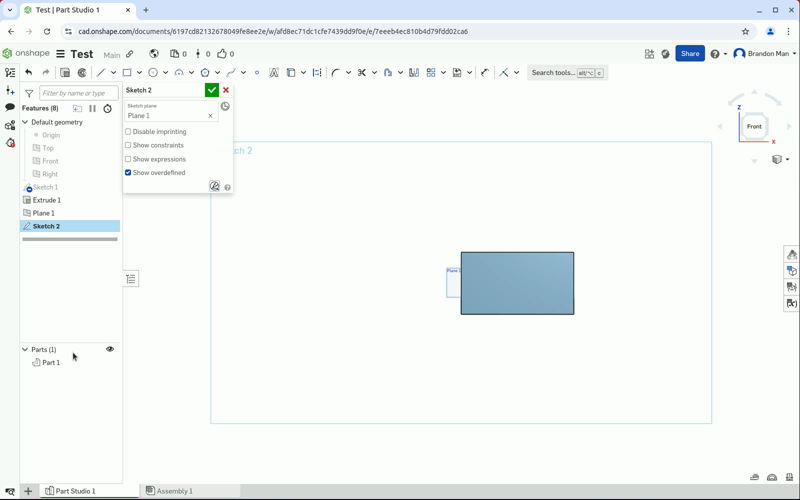
key(y)
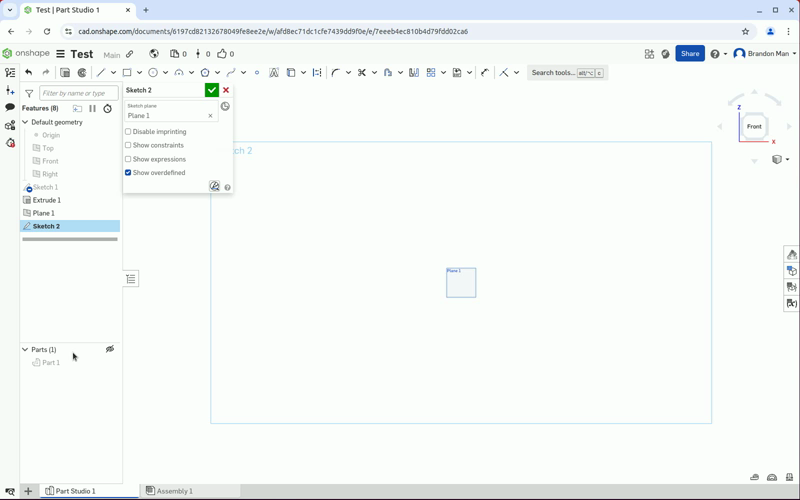
key(l)
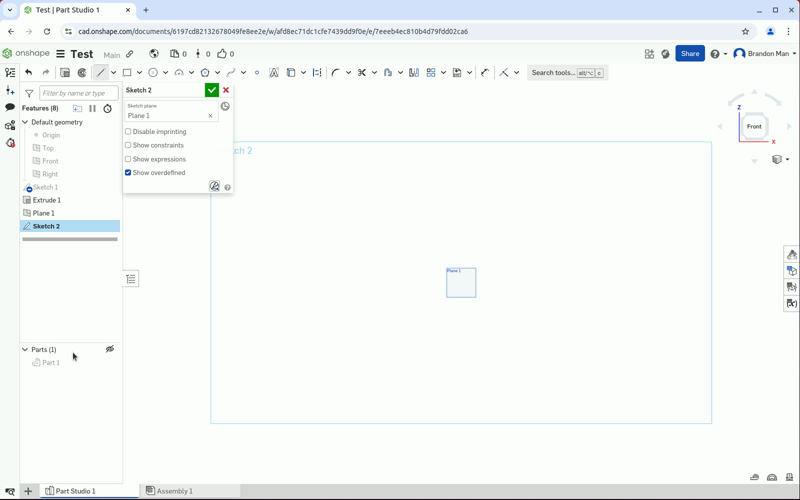
key_down(shift)
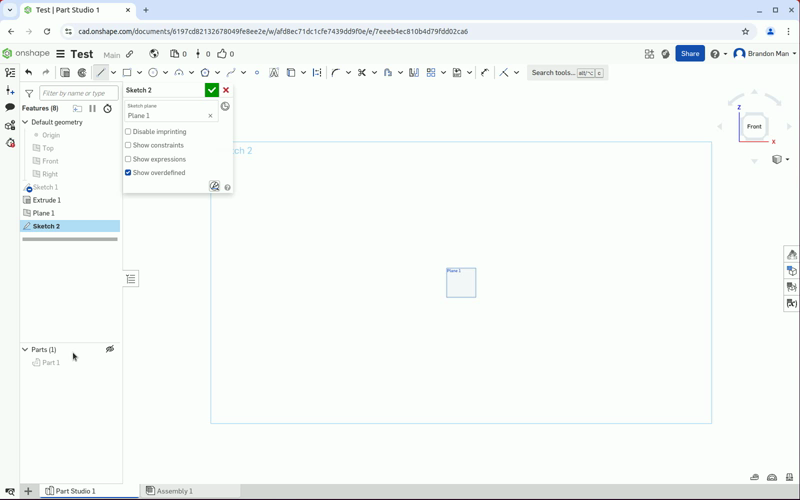
mouse_move(485, 276)
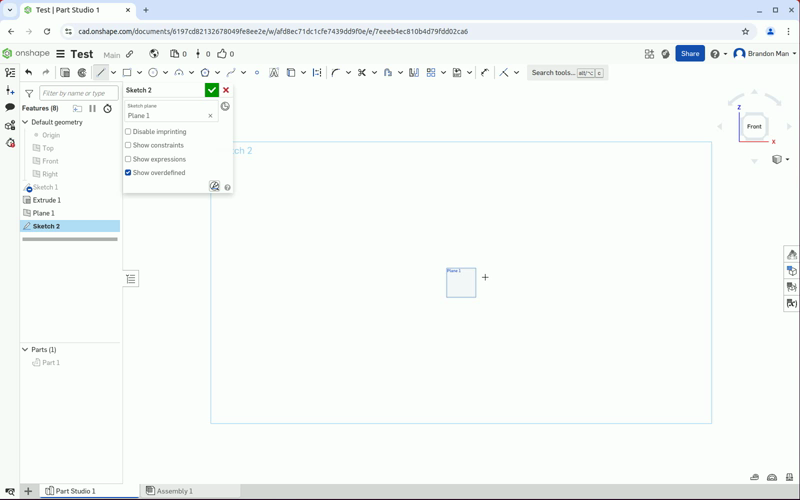
click(485, 276)
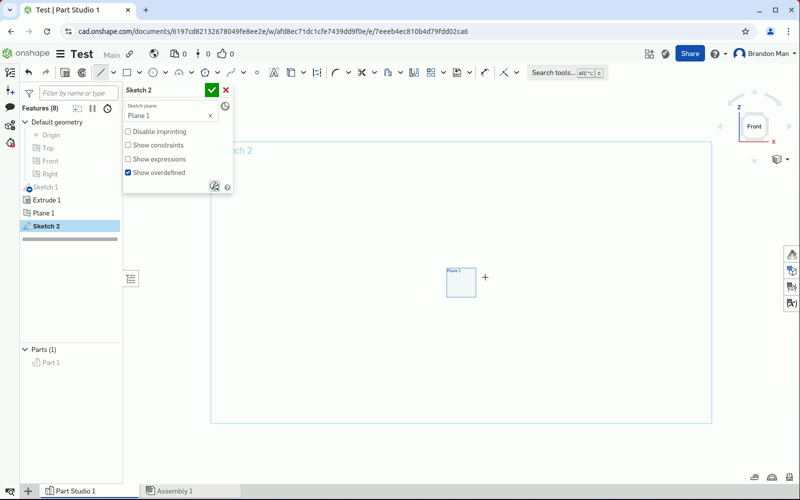
key_up(shift)
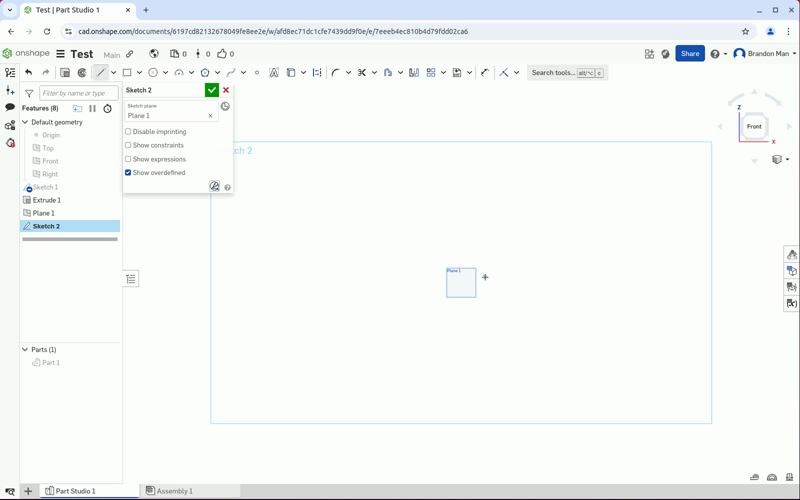
key_down(shift)
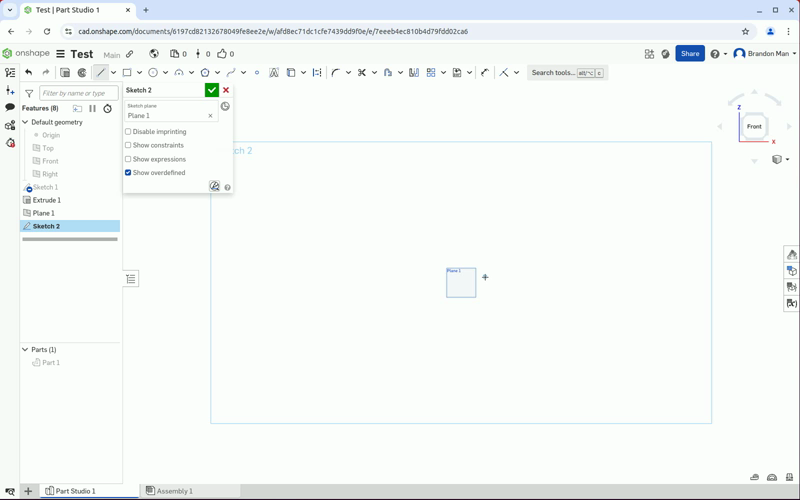
mouse_move(548, 277)
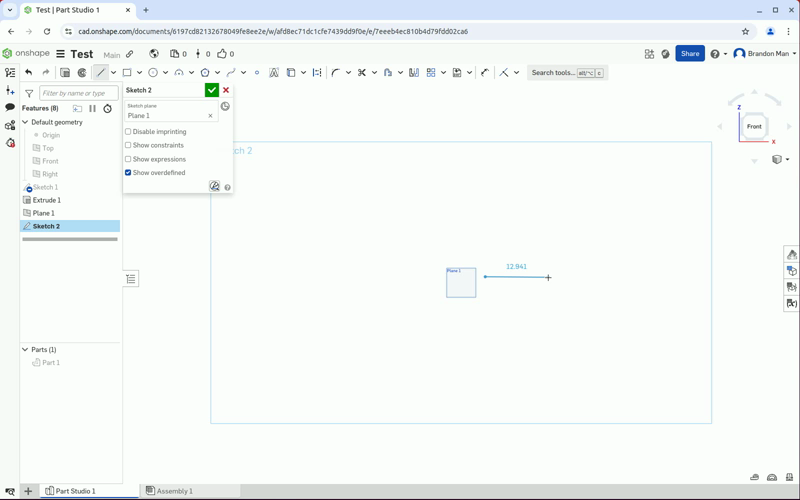
click(548, 277)
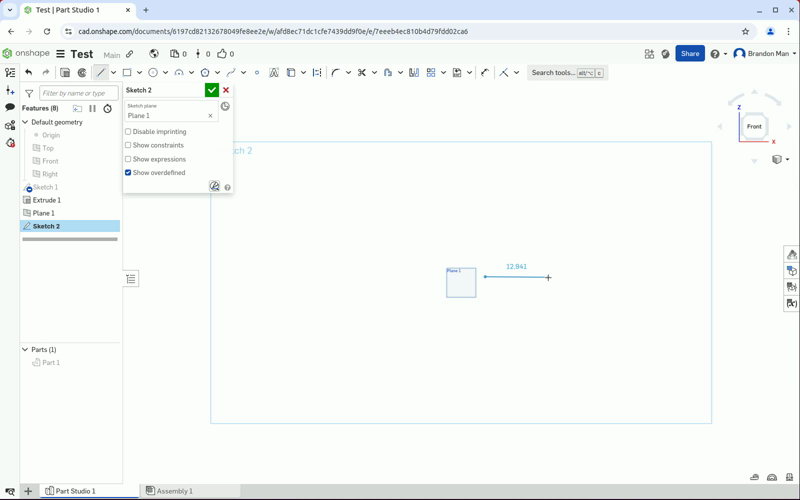
key_up(shift)
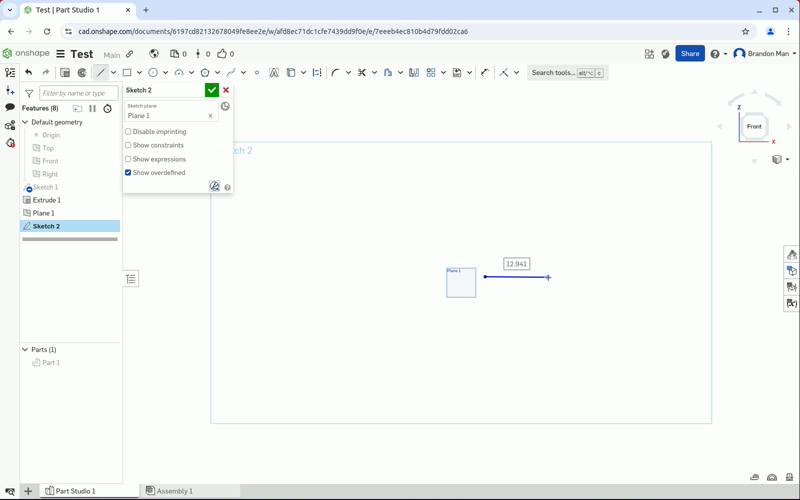
key_down(shift)
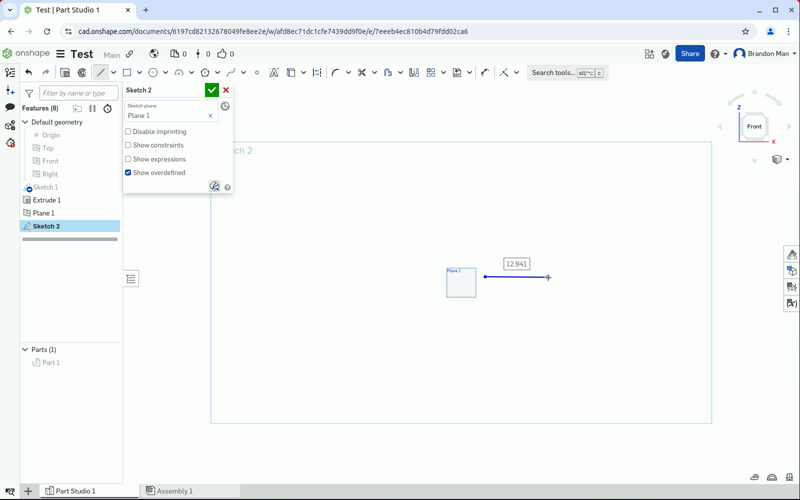
mouse_move(578, 277)
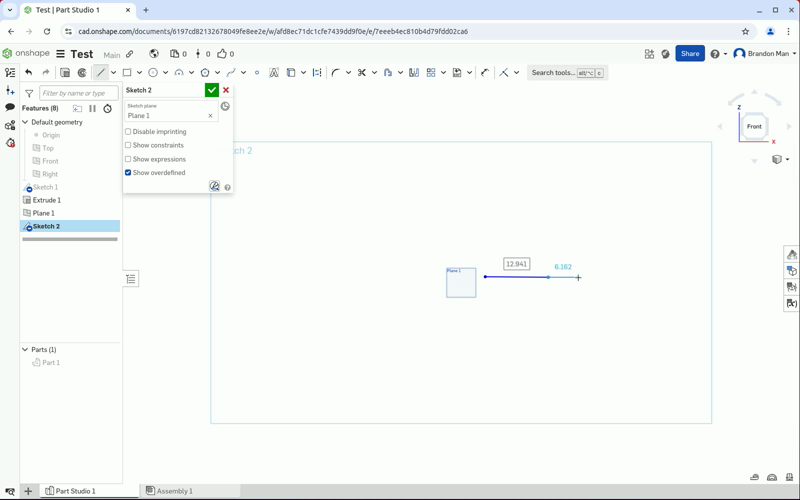
mouse_move(548, 252)
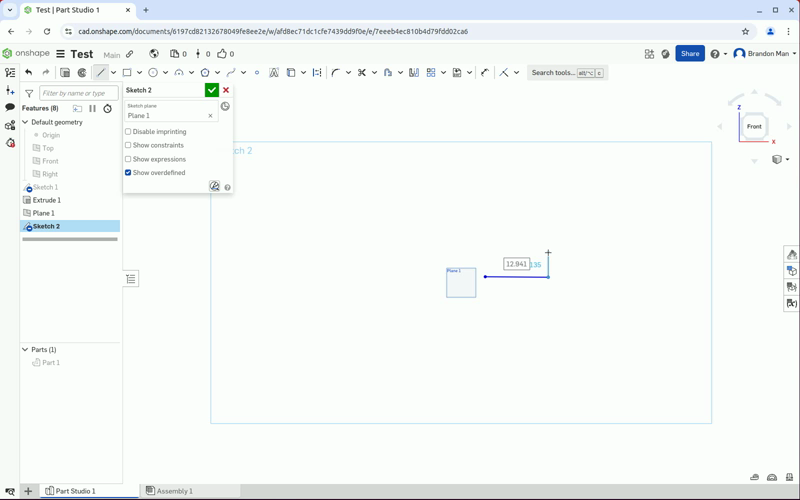
click(548, 252)
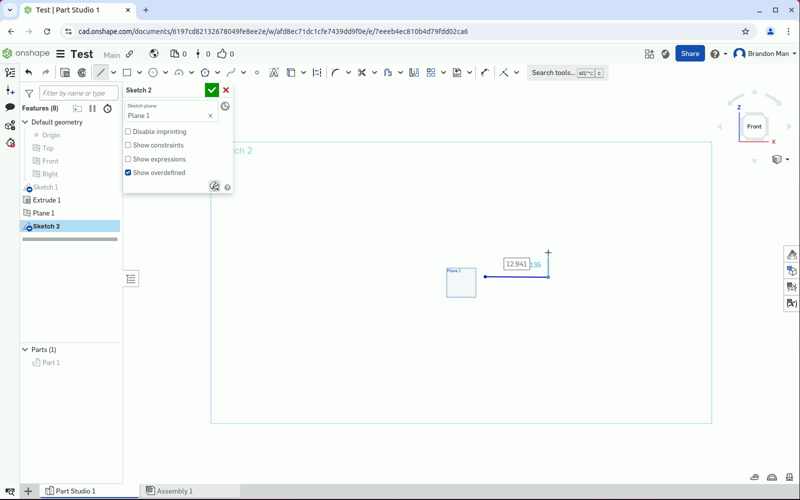
key_up(shift)
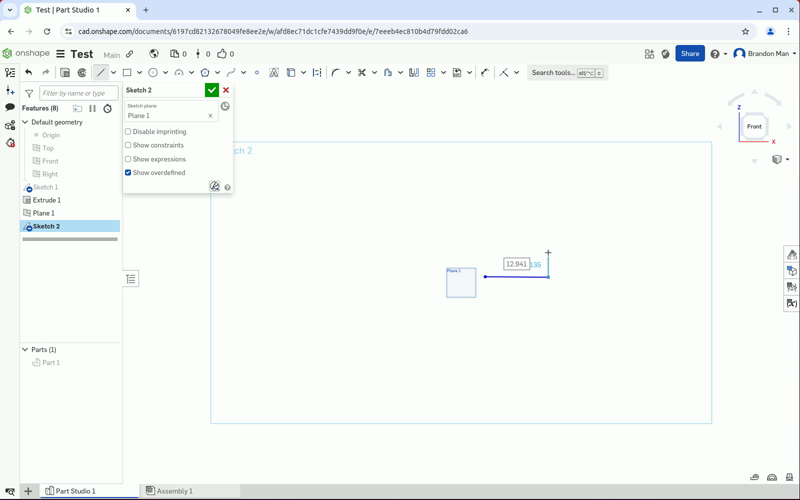
key_down(shift)
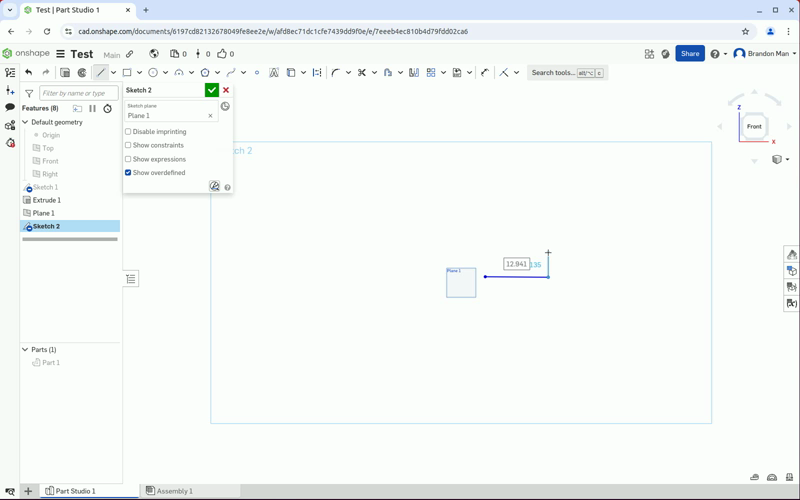
mouse_move(485, 252)
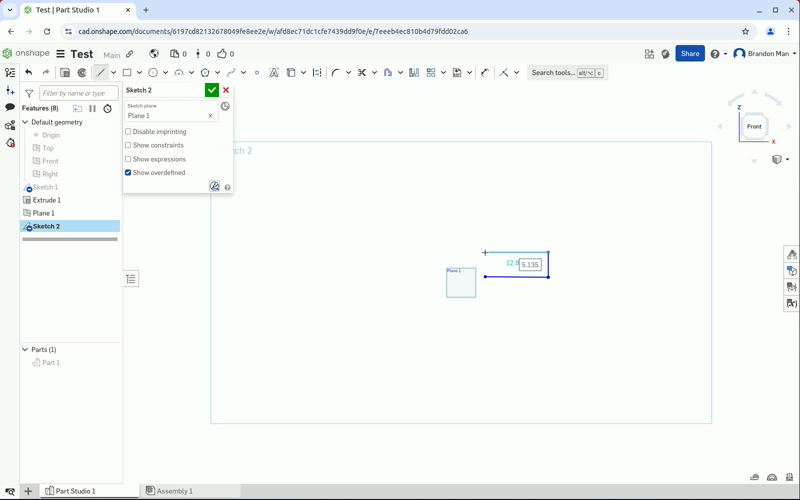
click(485, 252)
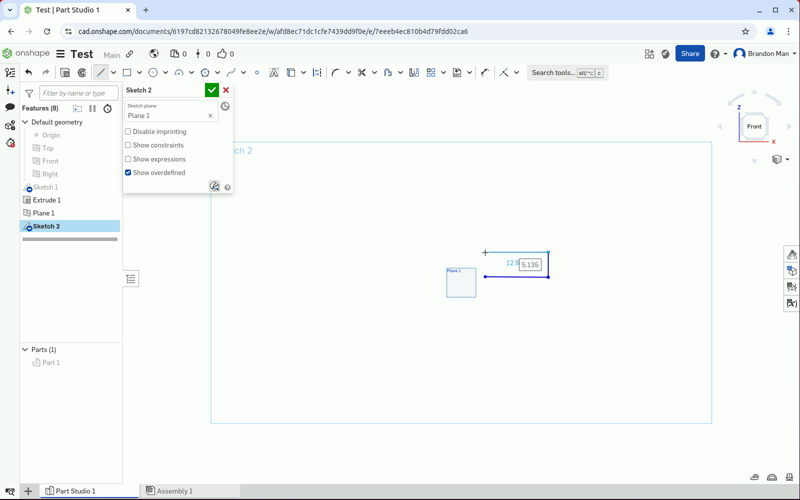
key_up(shift)
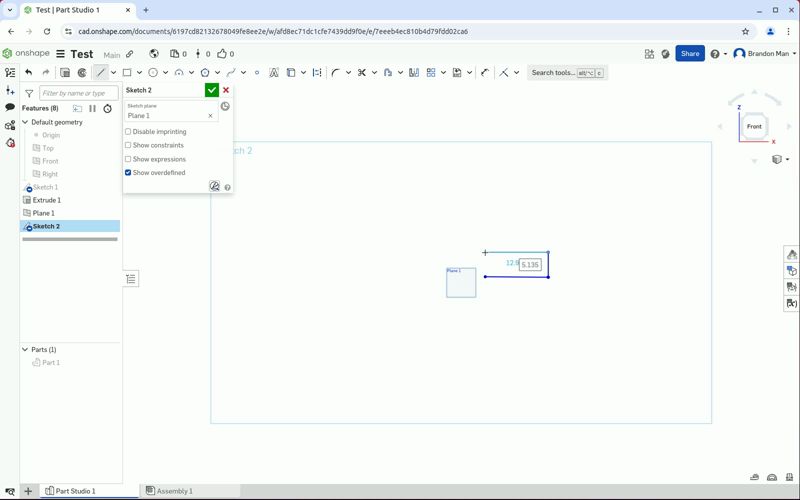
mouse_move(515, 252)
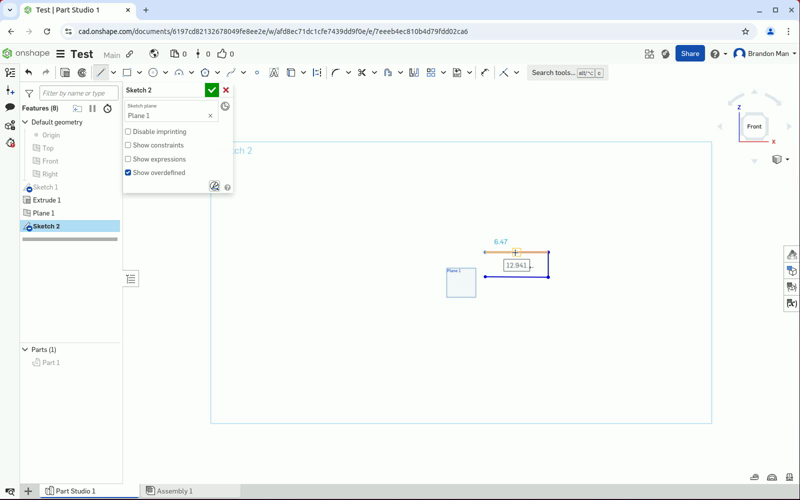
key_down(shift)
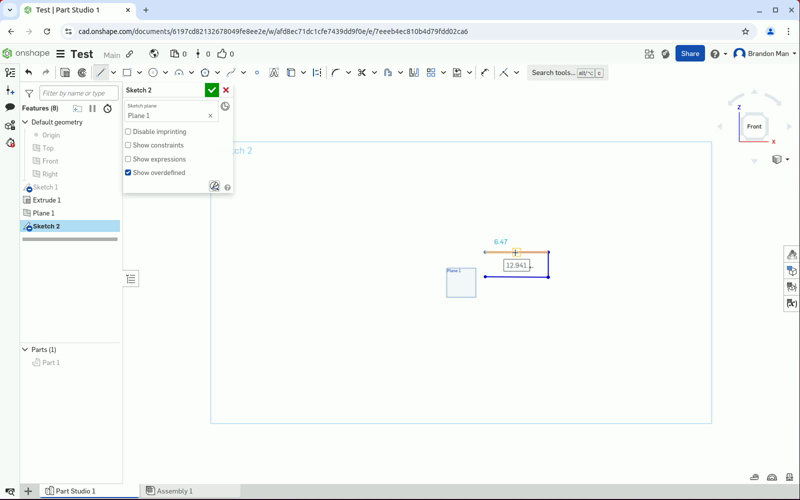
mouse_move(485, 276)
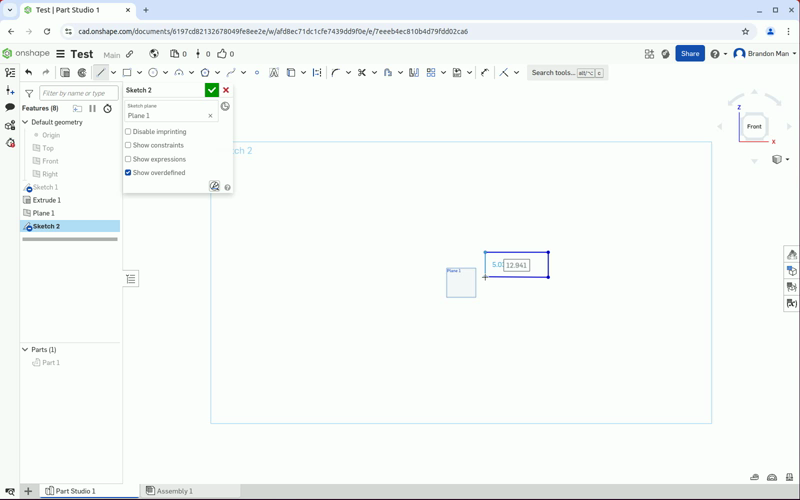
key_up(shift)
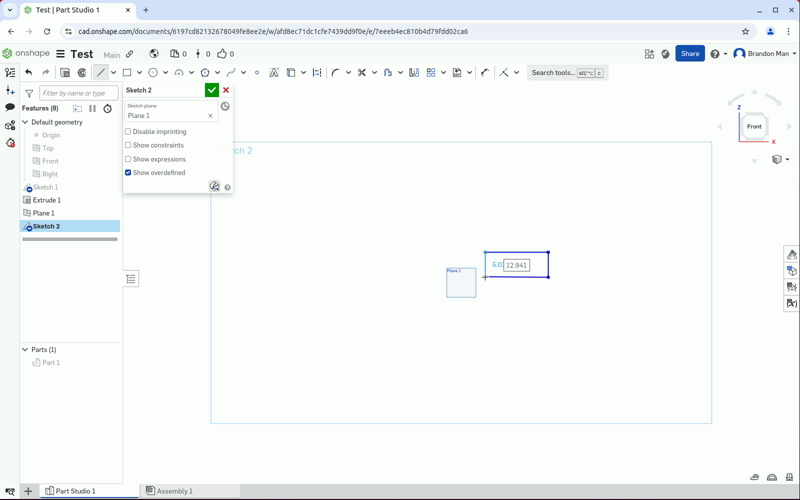
click(485, 276)
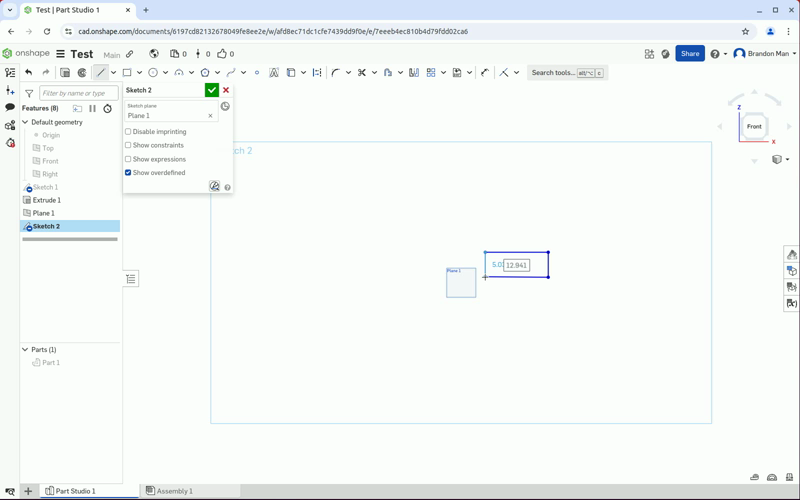
key(esc)
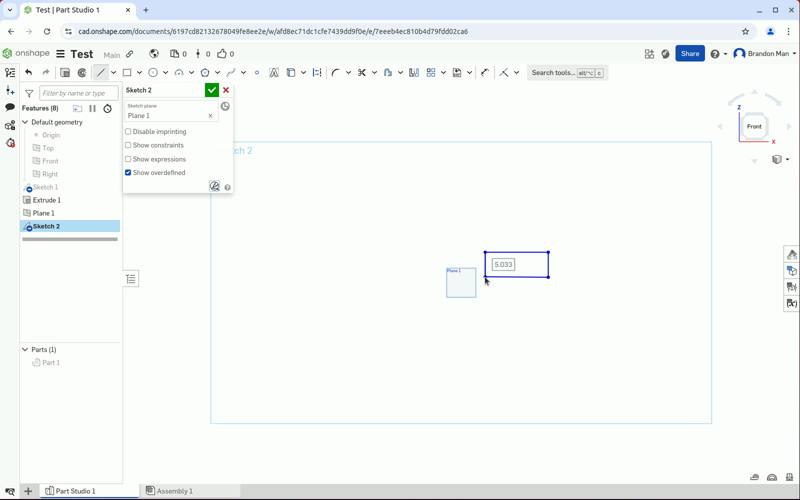
mouse_move(525, 269)
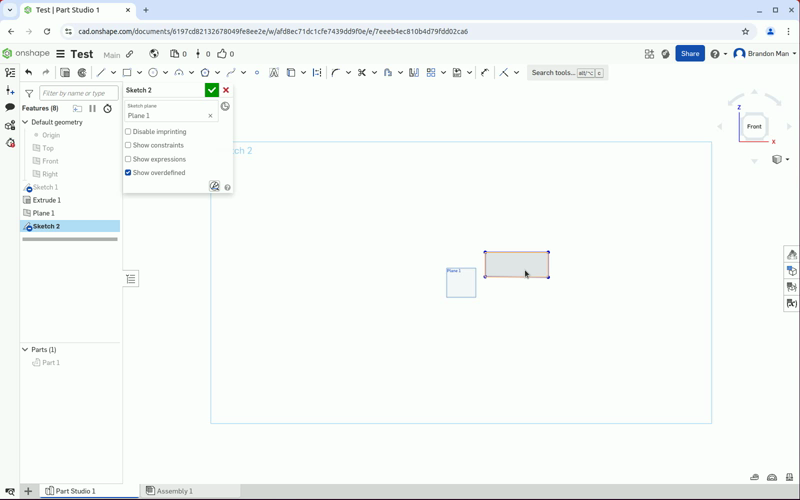
scroll(6)
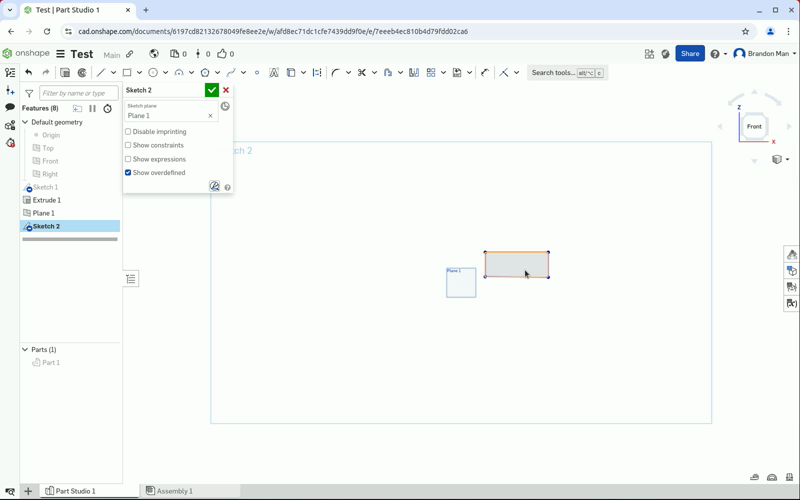
scroll(6)
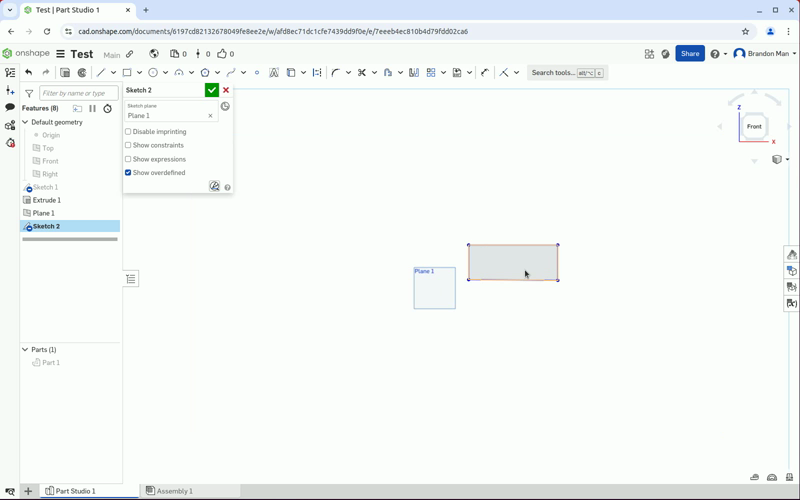
scroll(6)
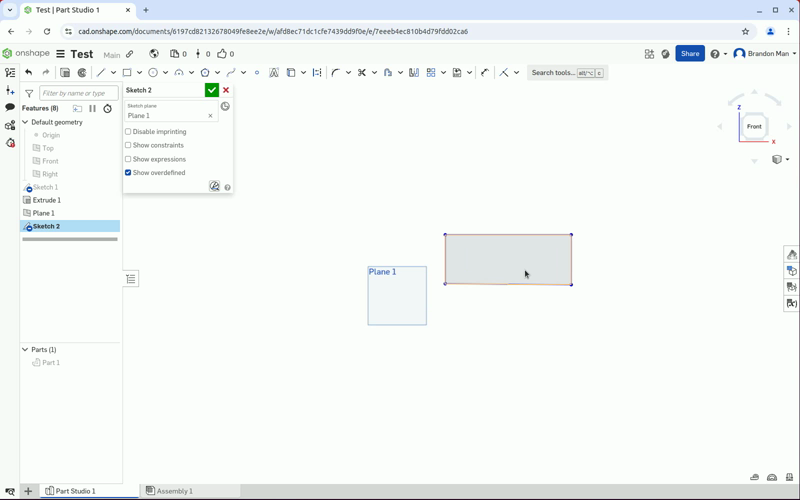
scroll(6)
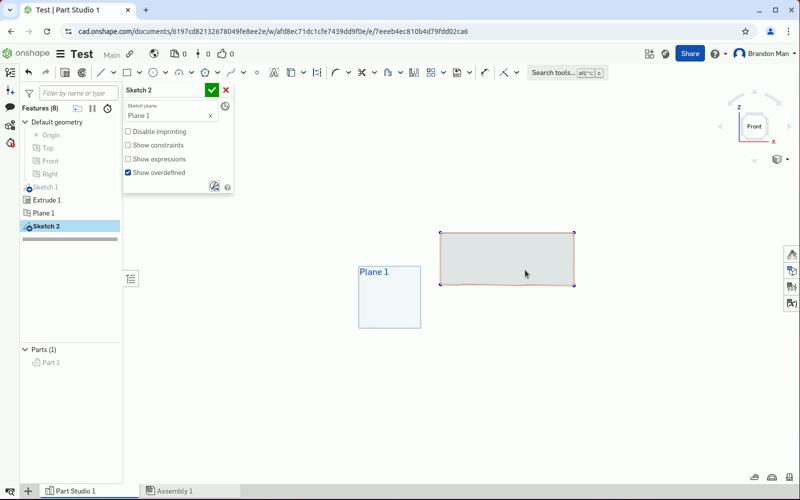
scroll(6)
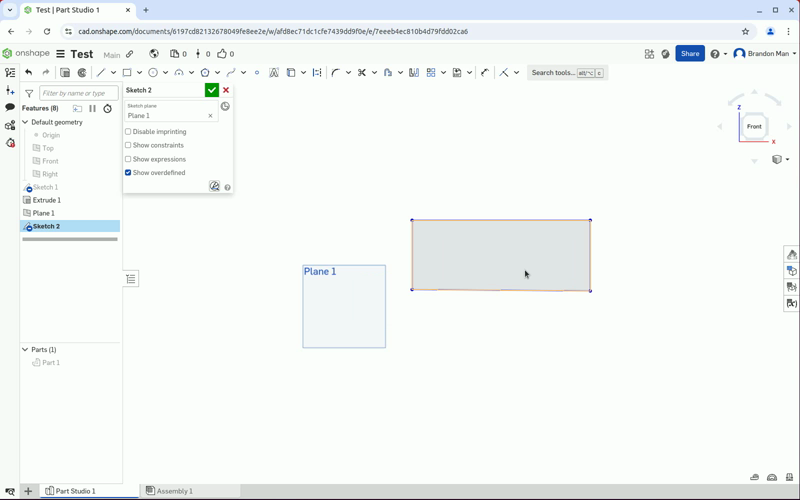
scroll(6)
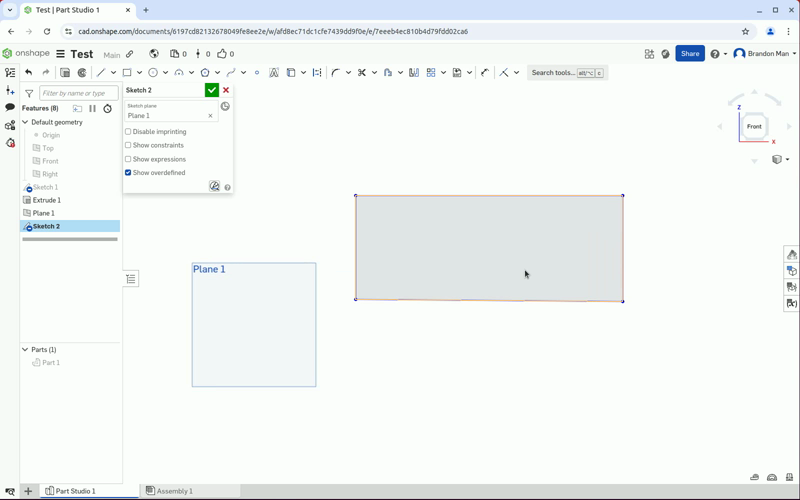
scroll(6)
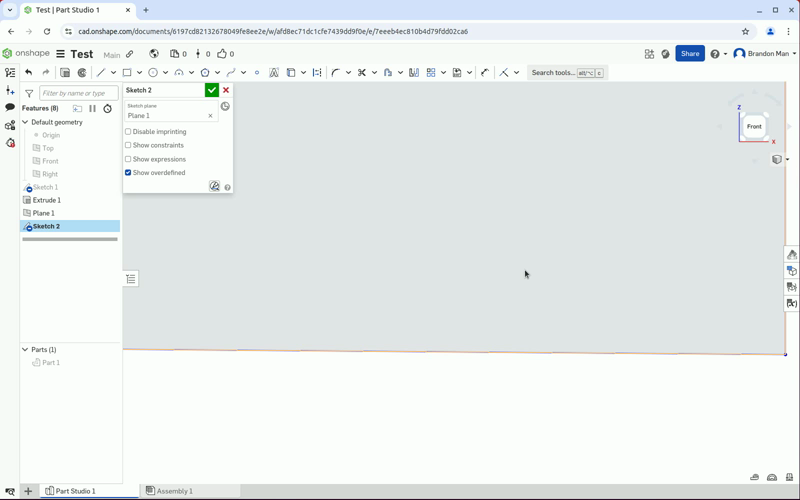
click(525, 269)
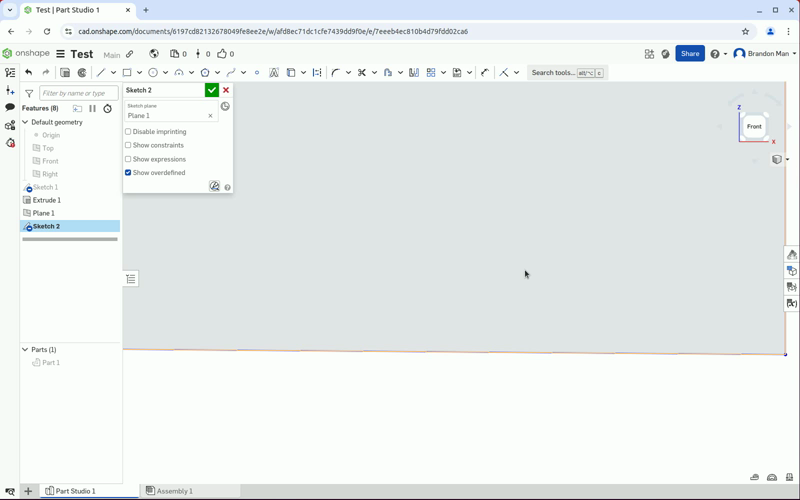
scroll(-6)
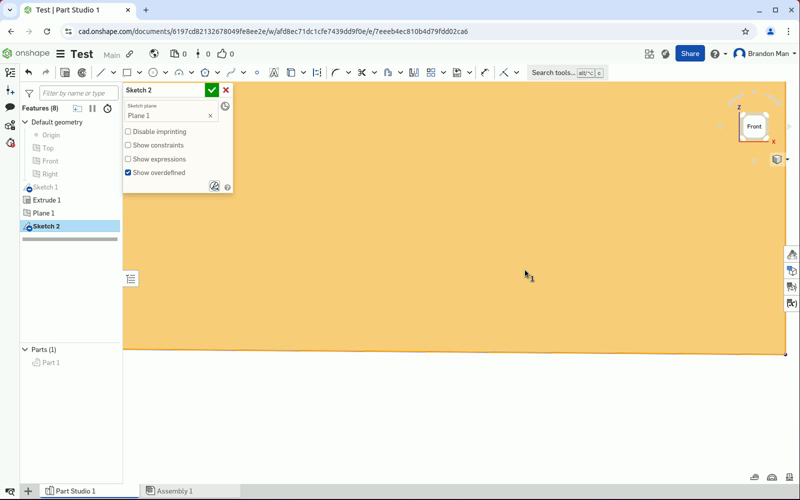
scroll(-6)
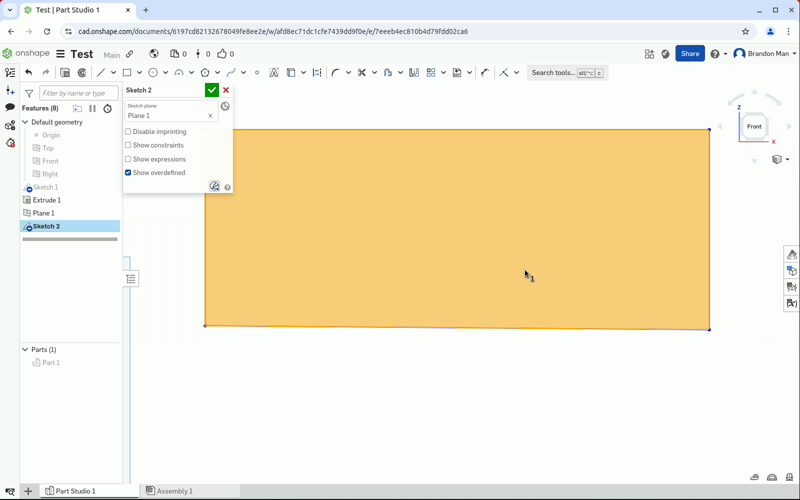
scroll(-6)
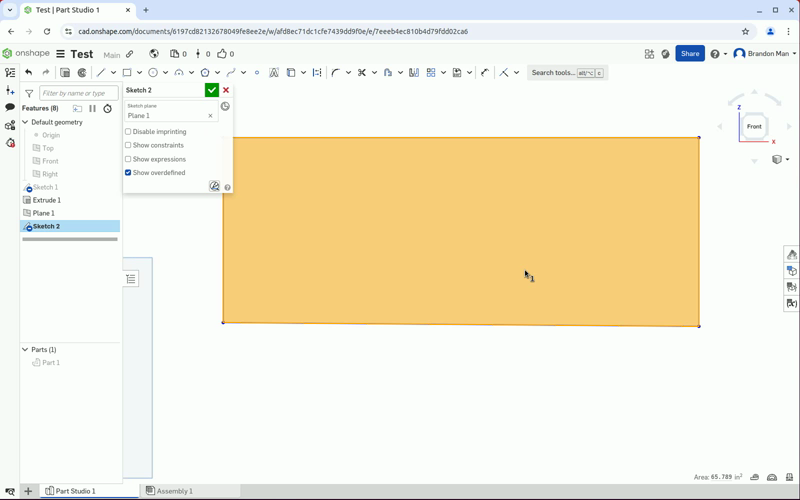
scroll(-6)
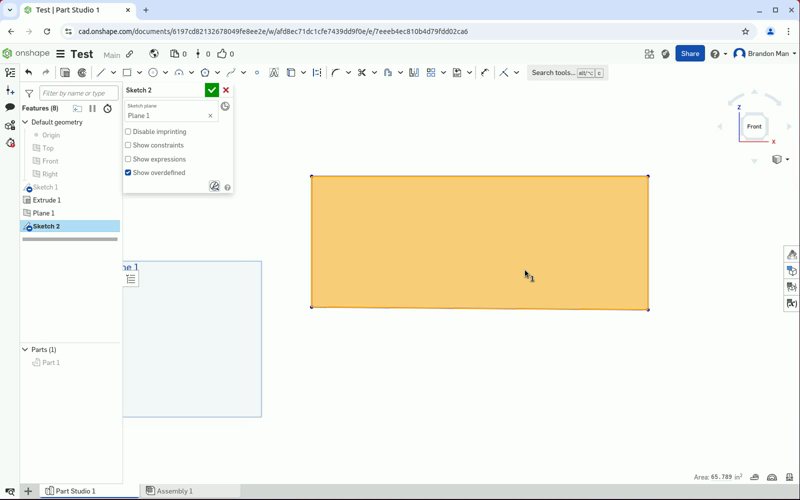
scroll(-6)
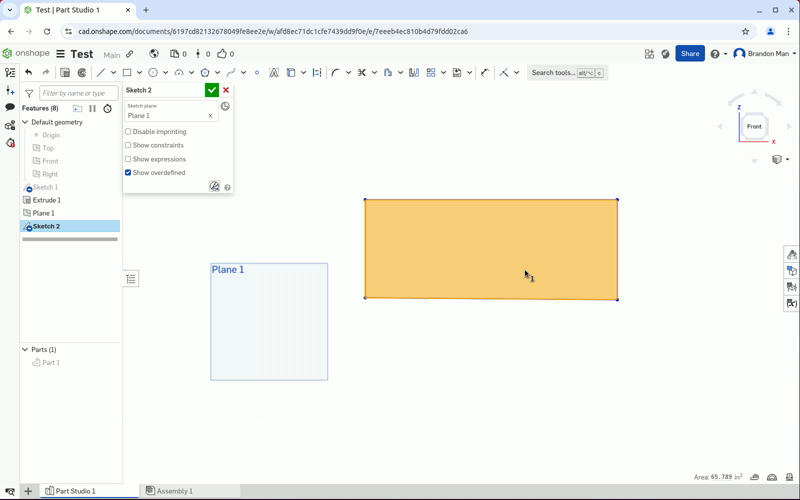
scroll(-6)
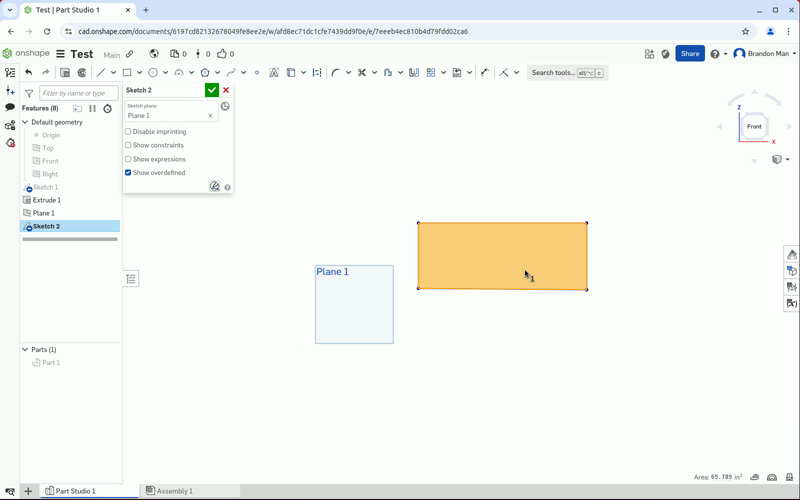
scroll(-6)
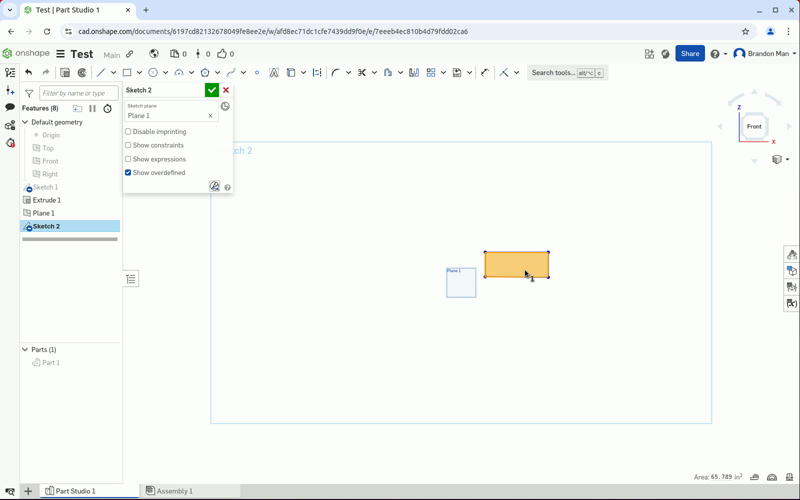
mouse_move(73, 352)
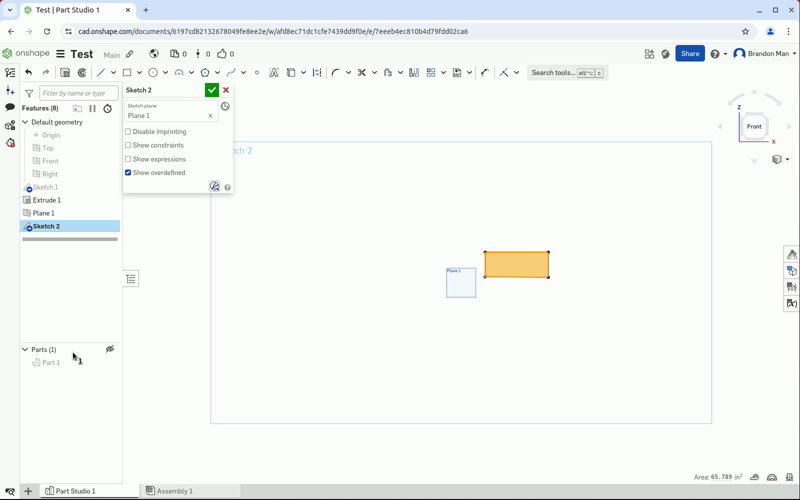
key(shift+y)
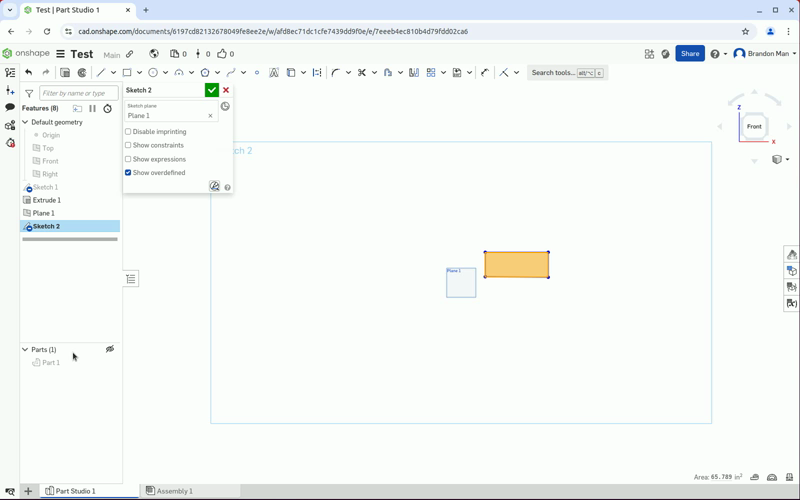
key(shift+e)
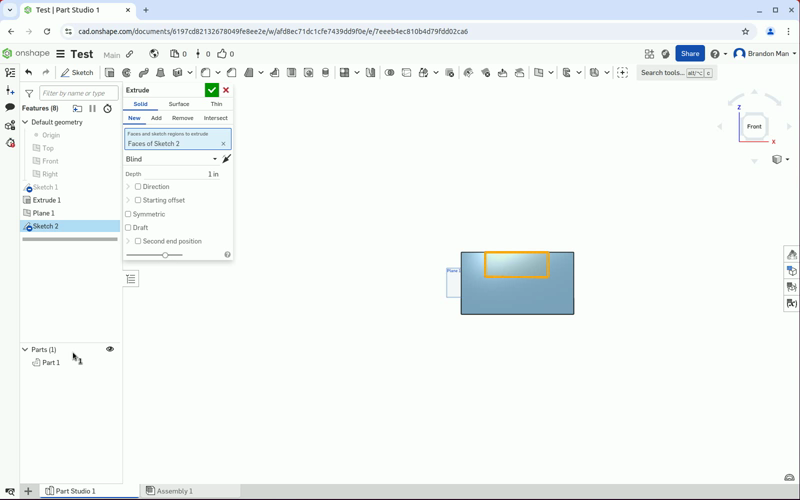
mouse_move(143, 106)
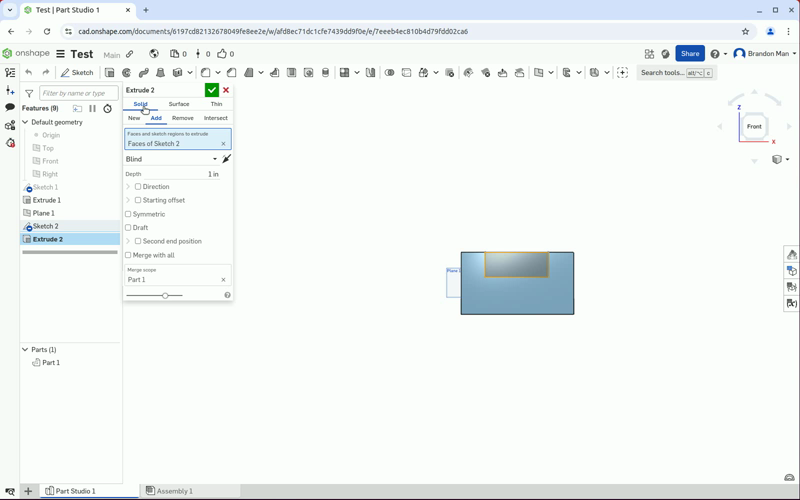
click(143, 106)
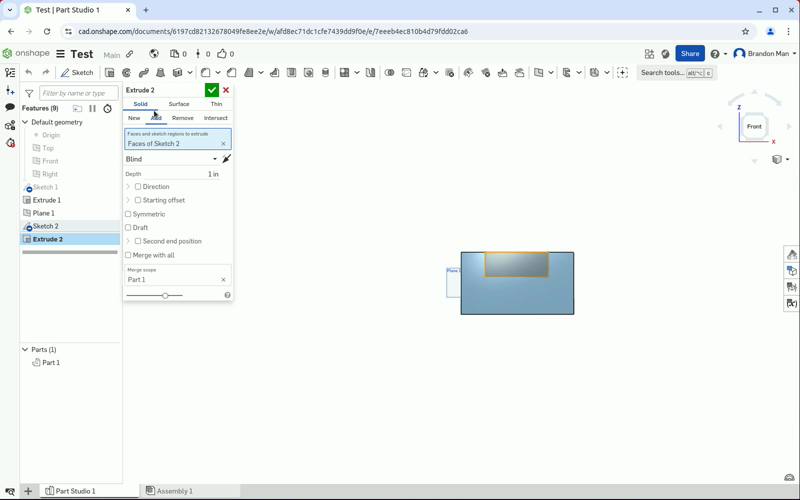
mouse_move(186, 120)
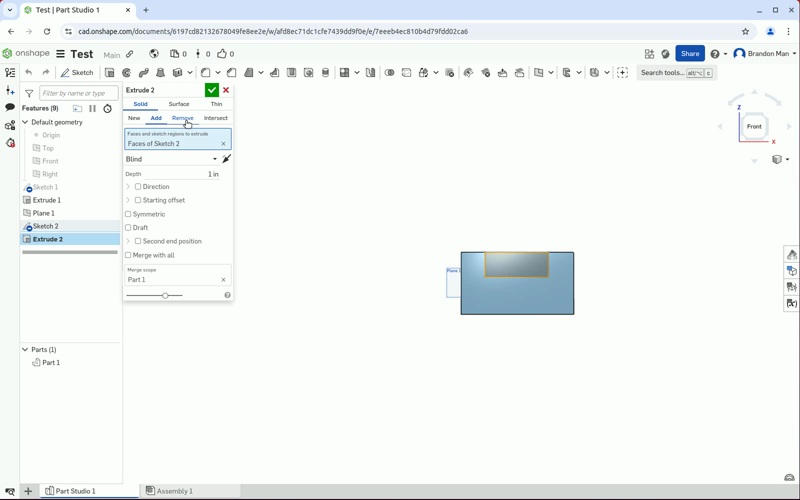
click(186, 120)
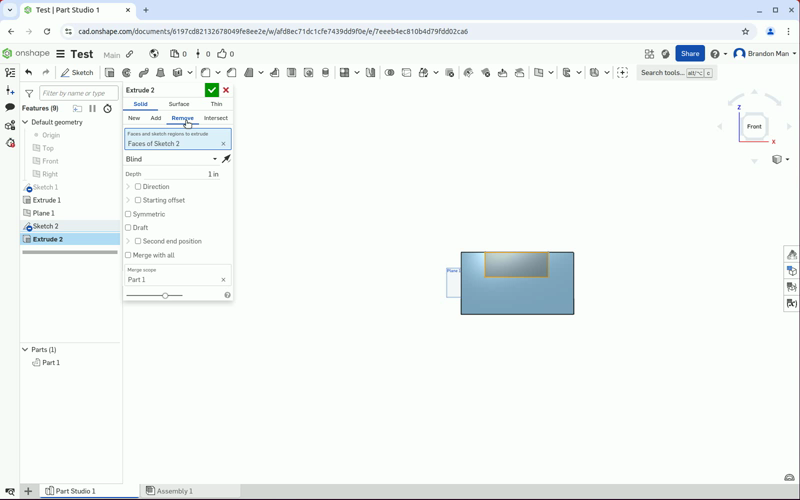
key(tab, 4)
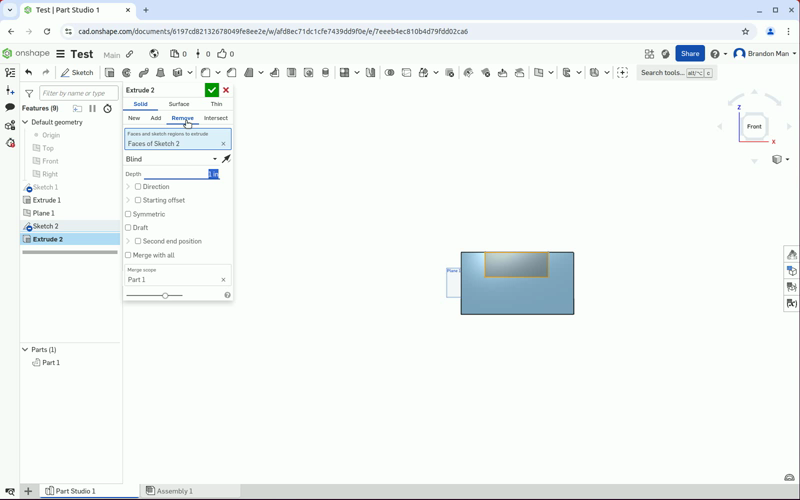
text(7.221)
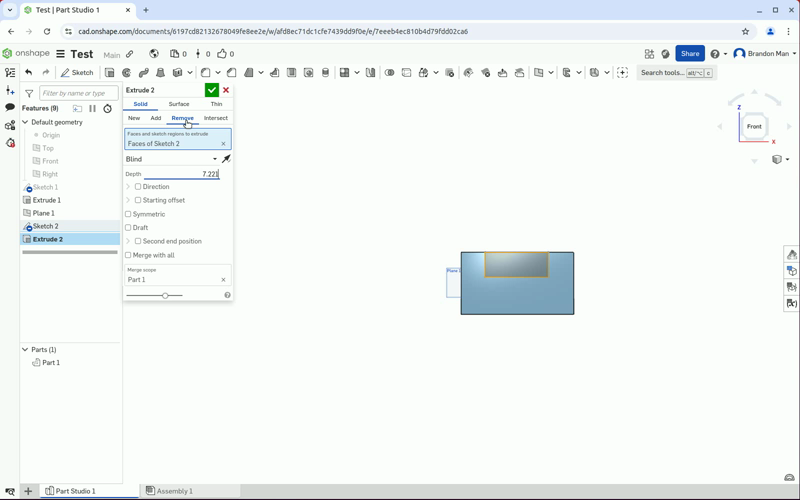
key(tab, 6)
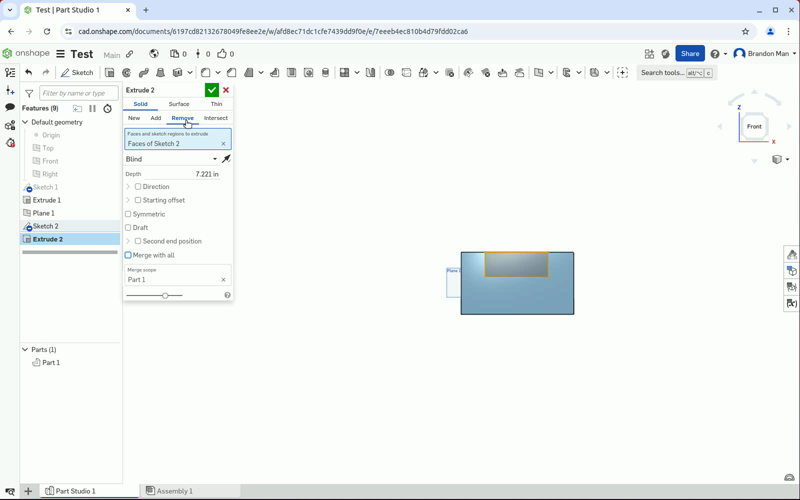
key(space)
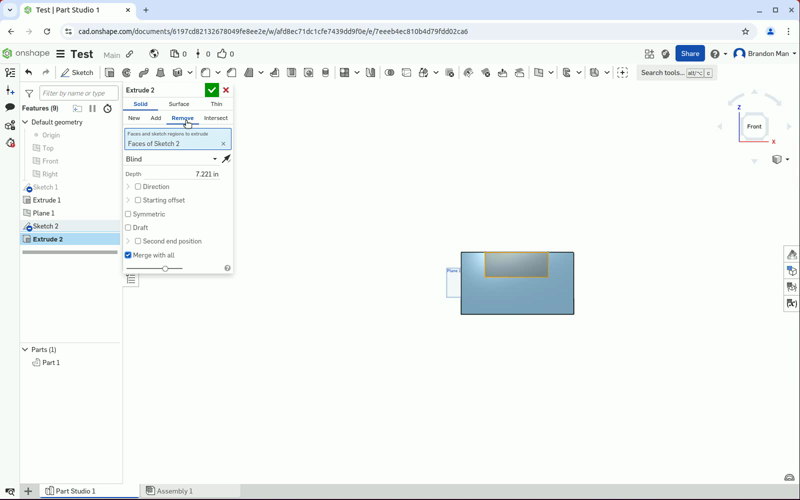
key(enter)
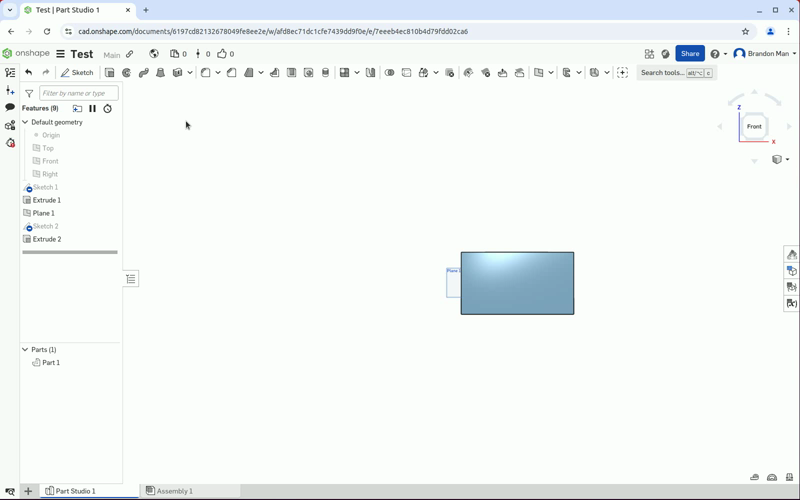
key(shift+h)
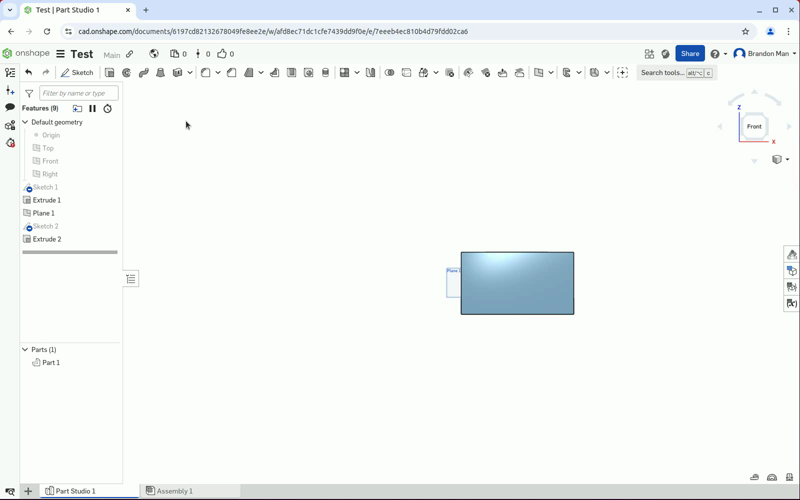
key(shift+h)
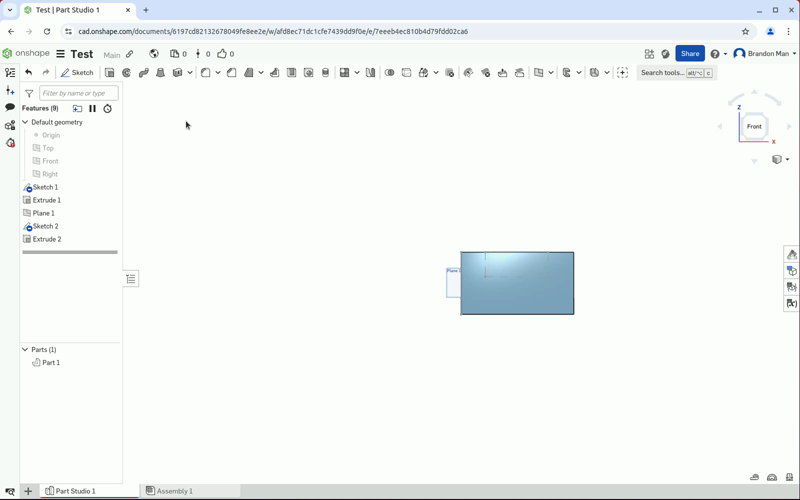
key(shift+7)
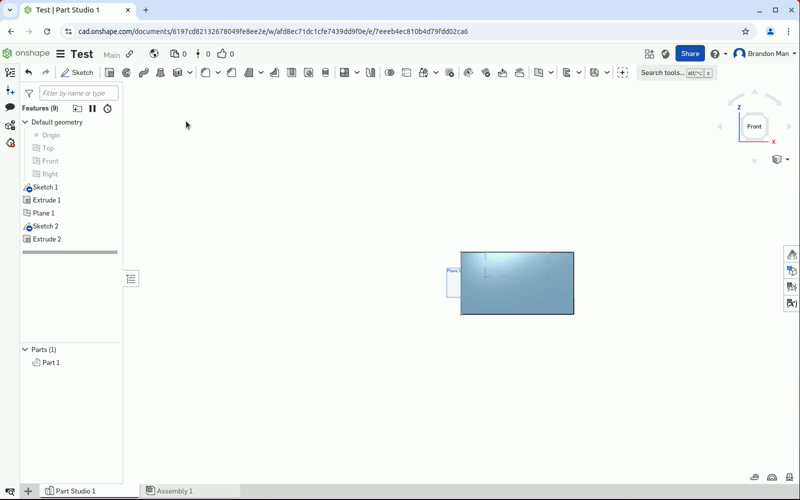
key(left, 2)
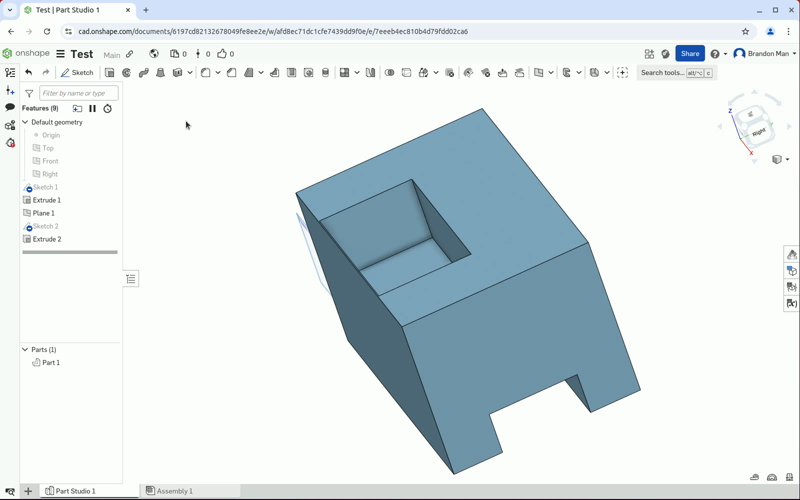
key(down, 2)
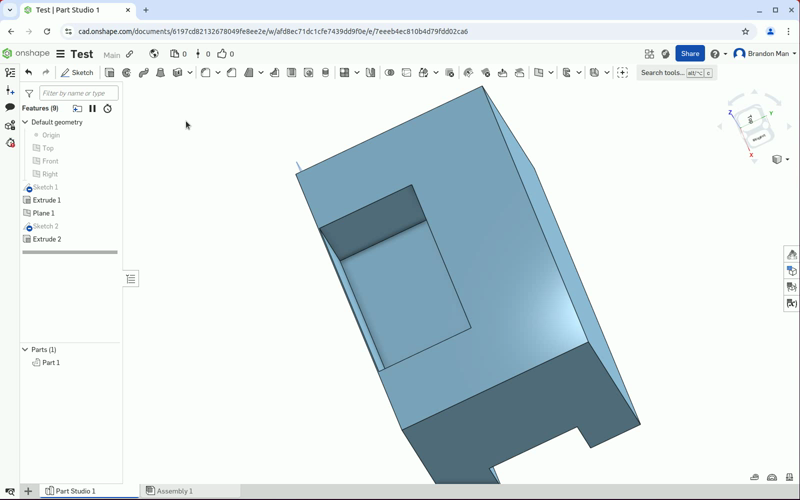
key(up, 2)
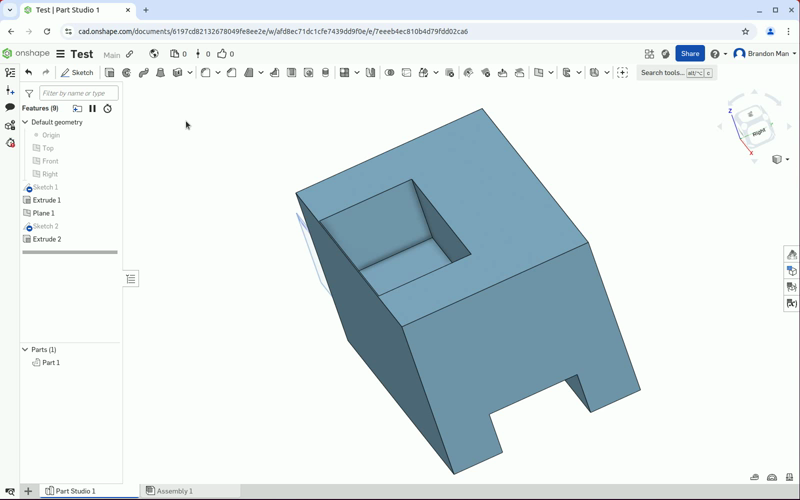
key(right, 2)
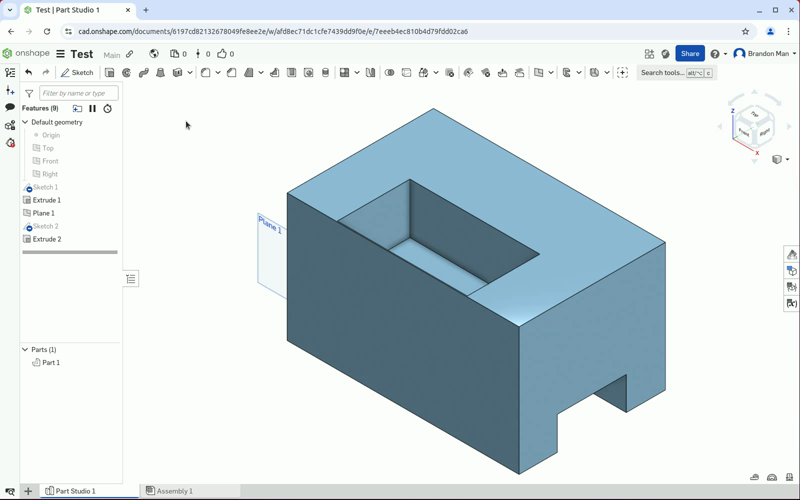
mouse_move(73, 189)
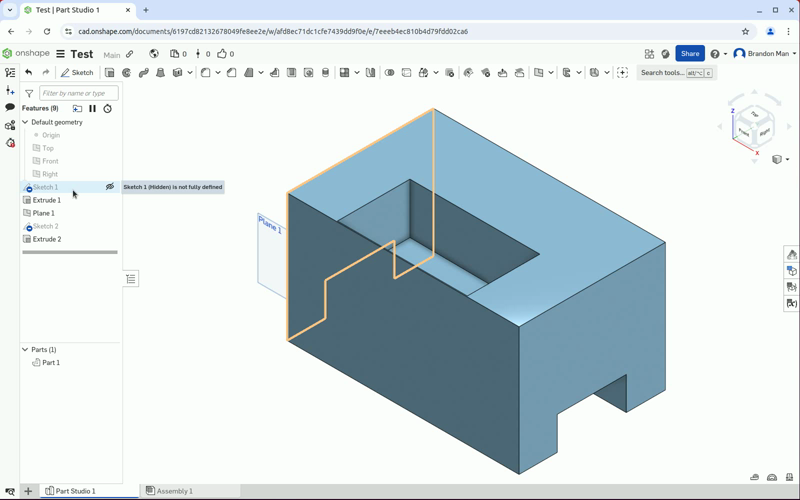
click(73, 189)